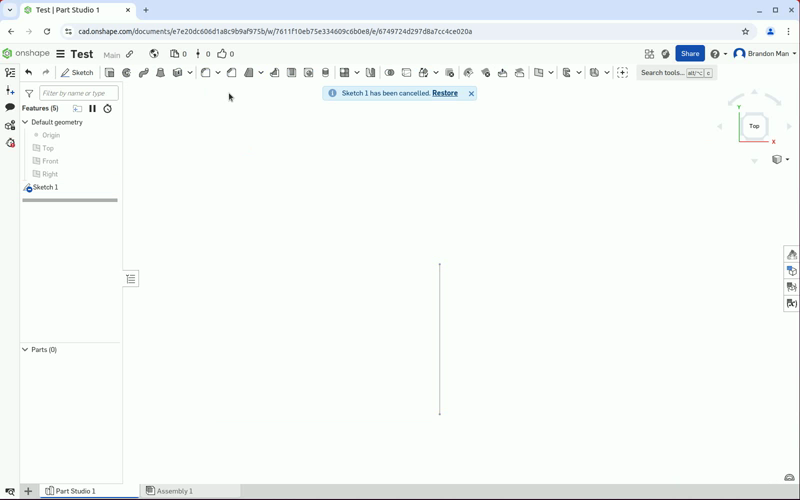
key(shift+h)
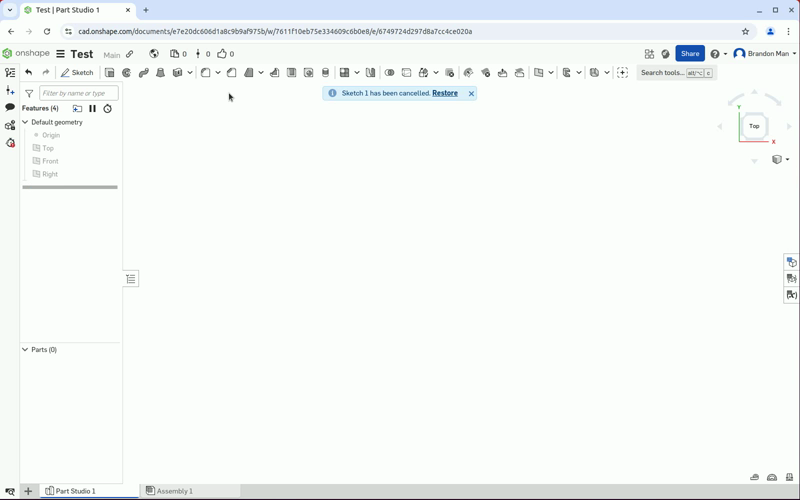
mouse_move(73, 352)
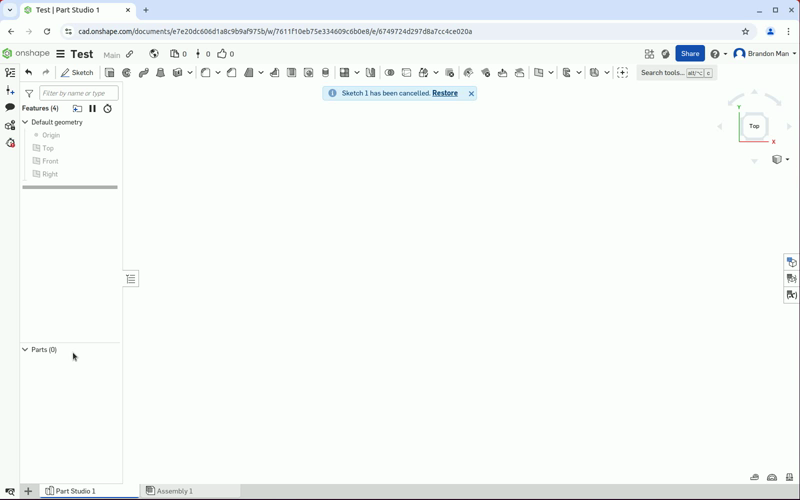
key(y)
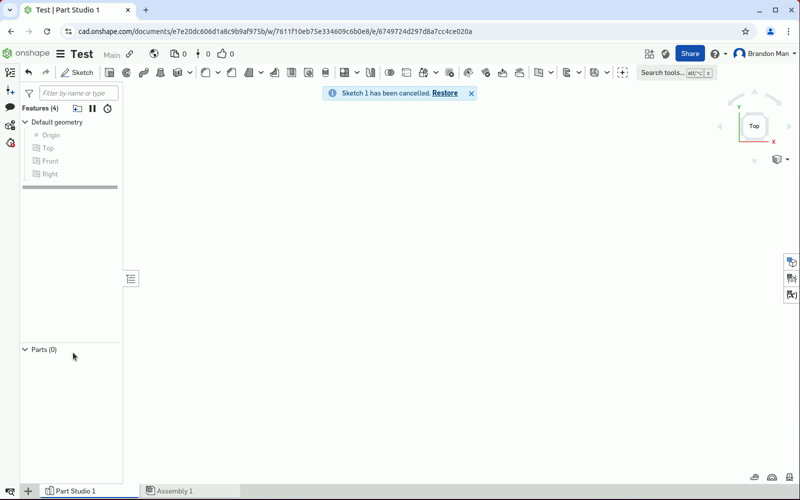
key(shift+p)
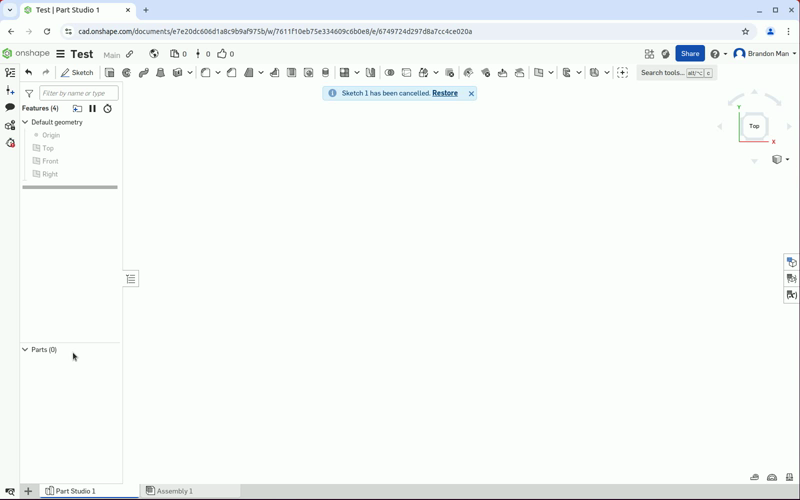
key(space)
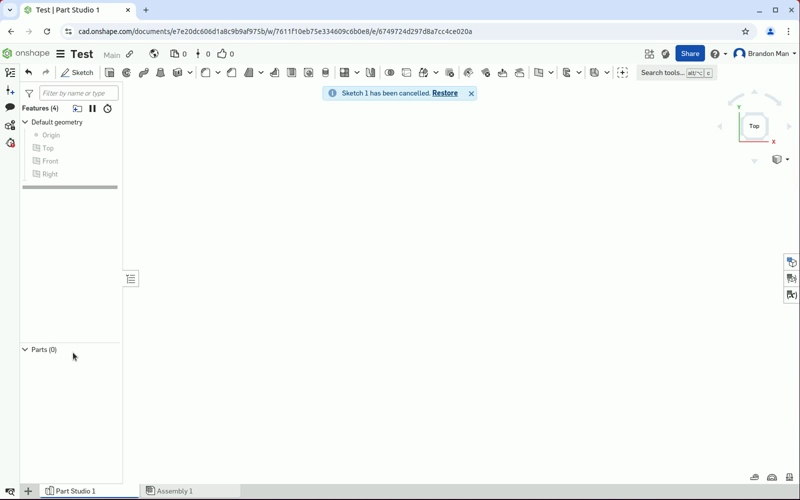
key_down(shift)
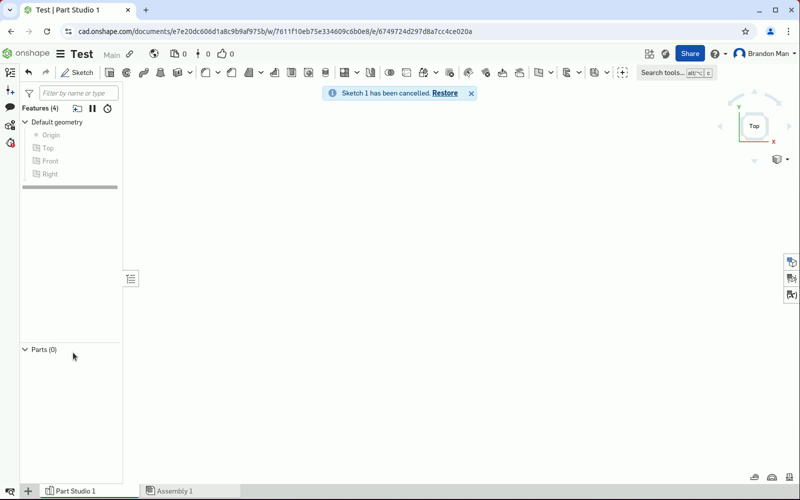
key(up)
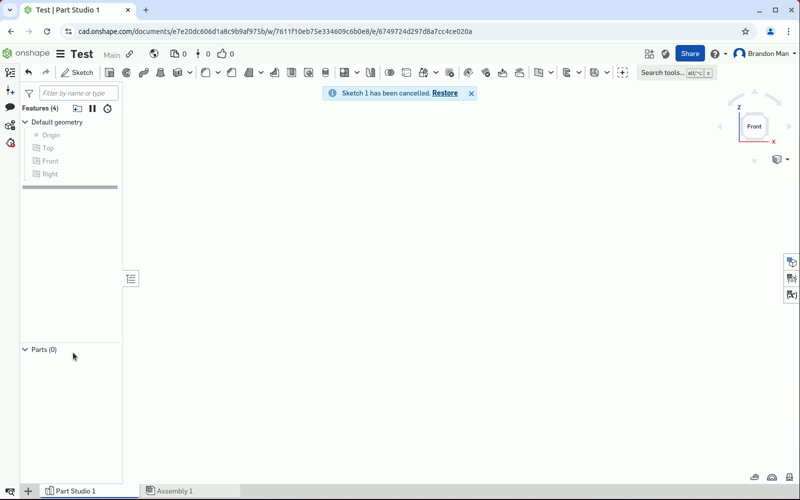
key_up(shift)
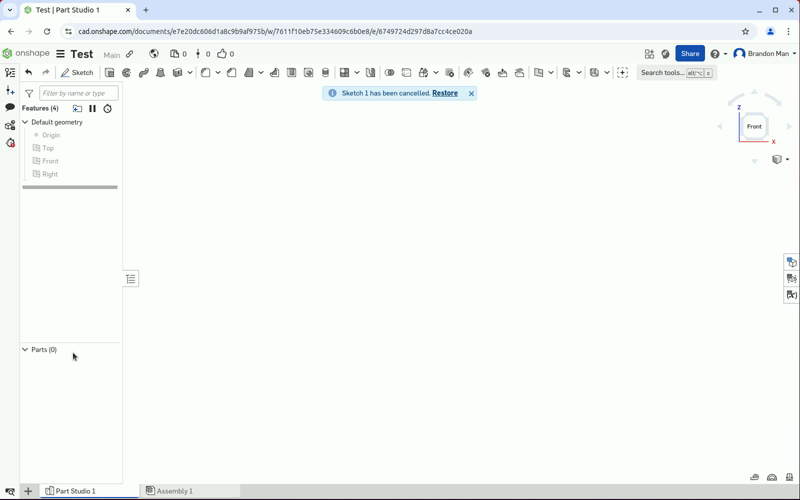
mouse_move(73, 352)
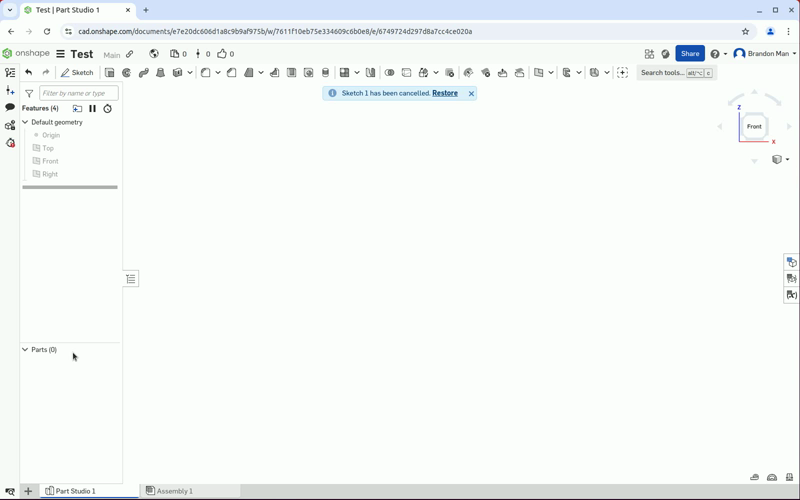
key(shift+y)
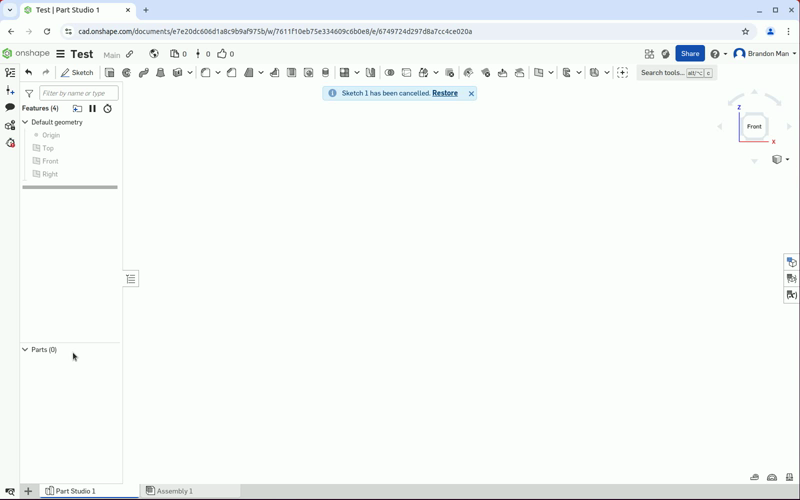
key(shift+s)
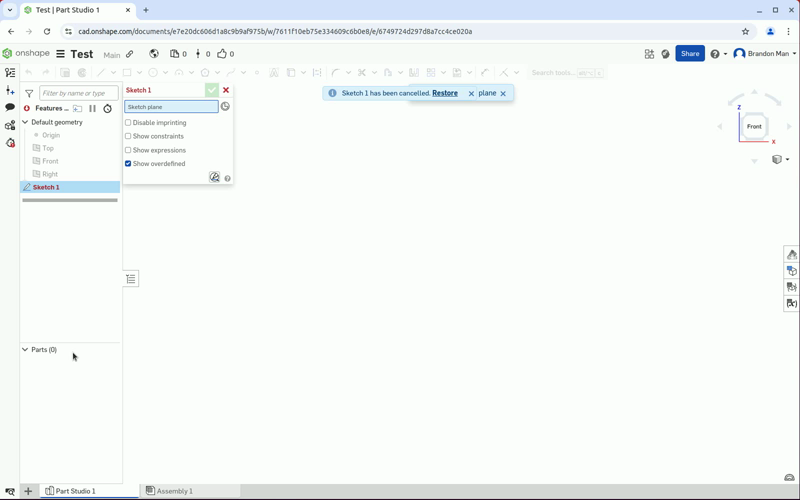
mouse_move(73, 163)
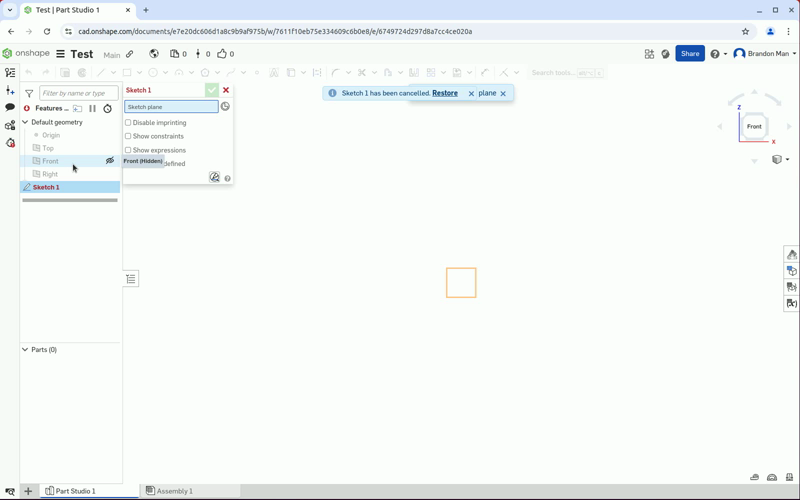
click(73, 163)
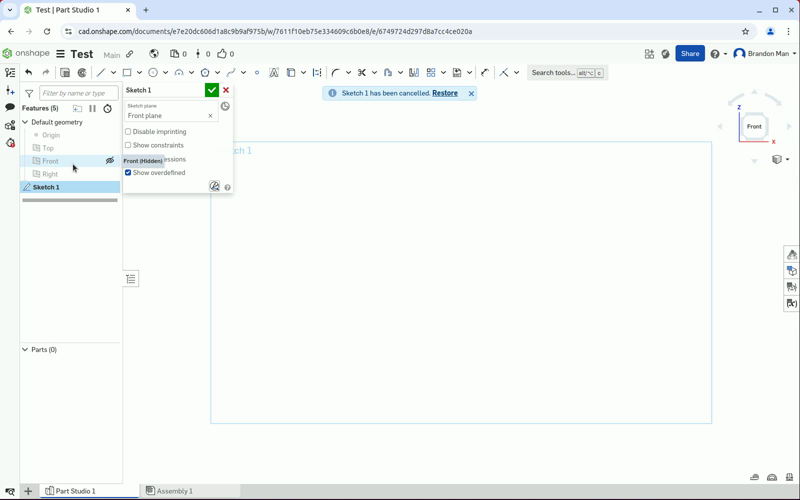
mouse_move(73, 352)
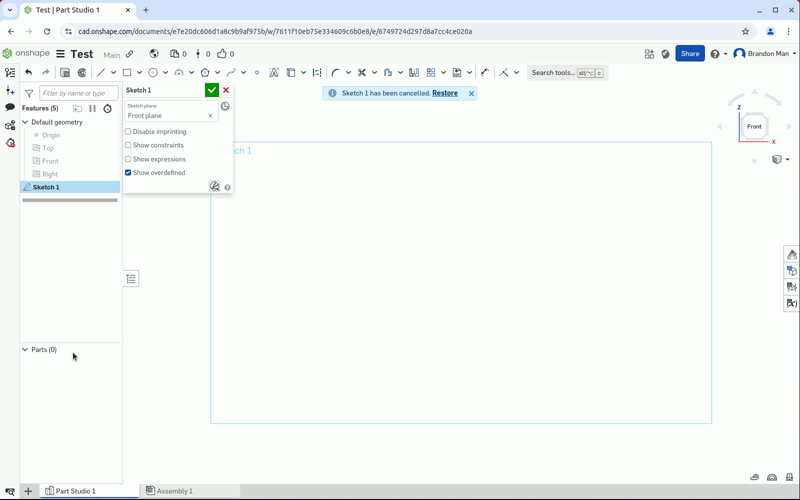
key(y)
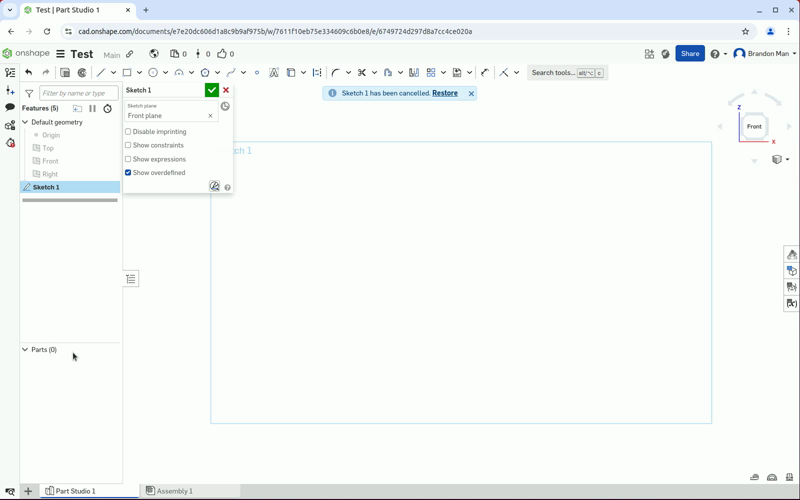
key(l)
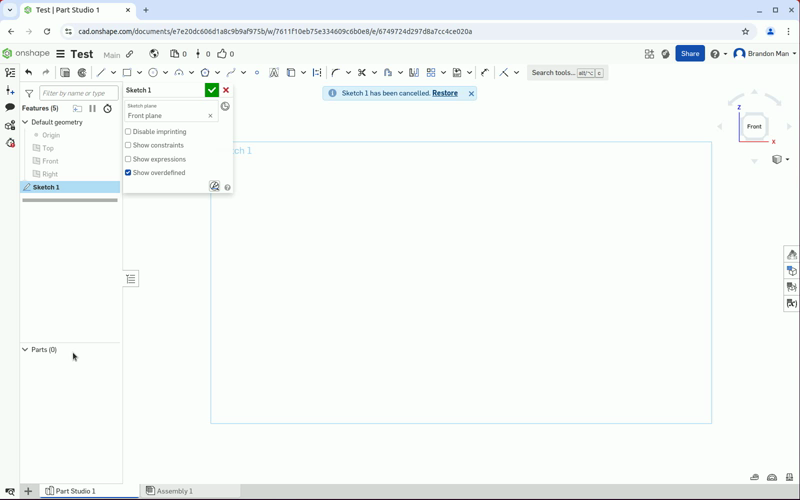
key_down(shift)
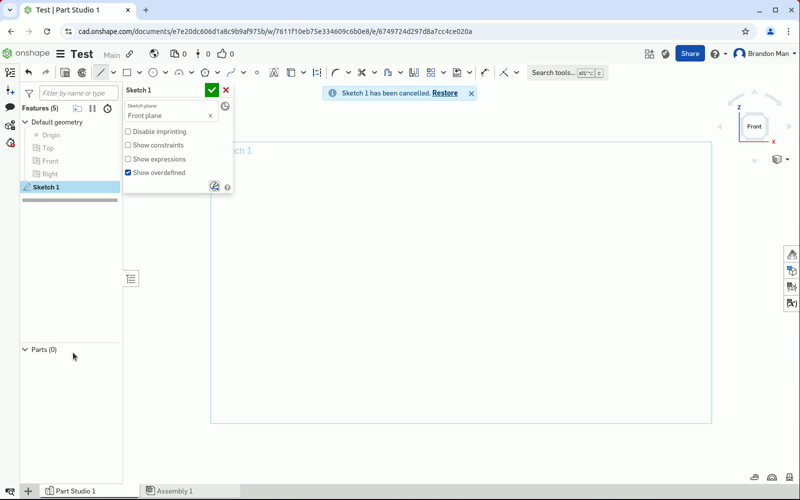
mouse_move(430, 343)
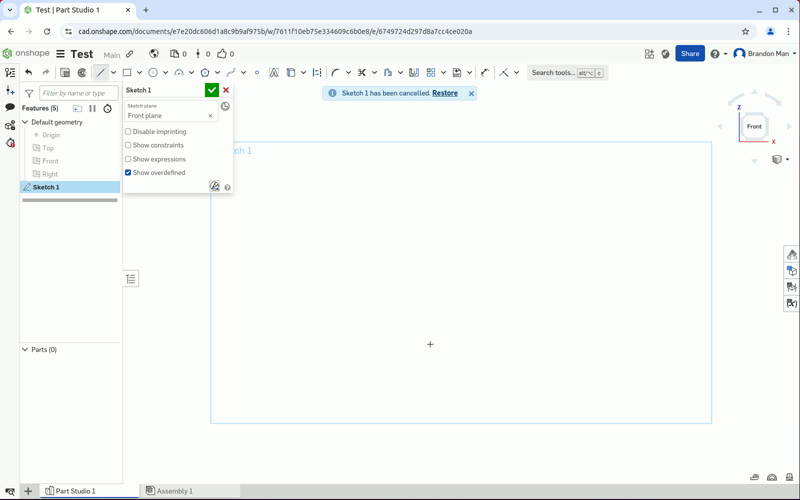
click(430, 343)
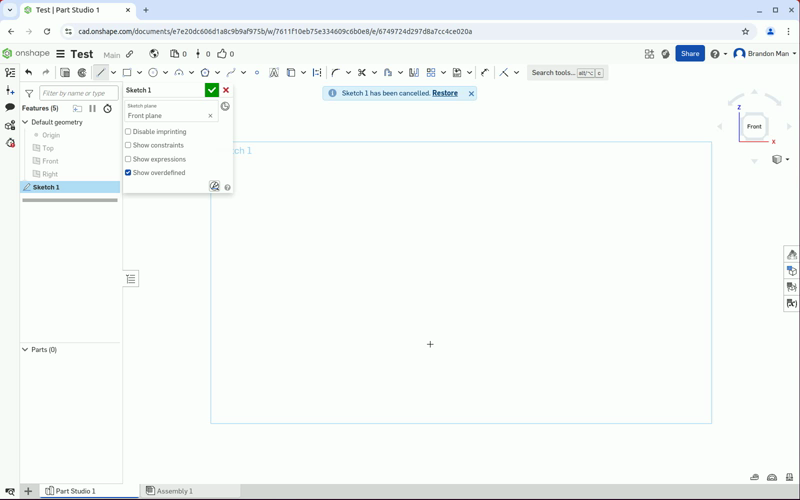
key_up(shift)
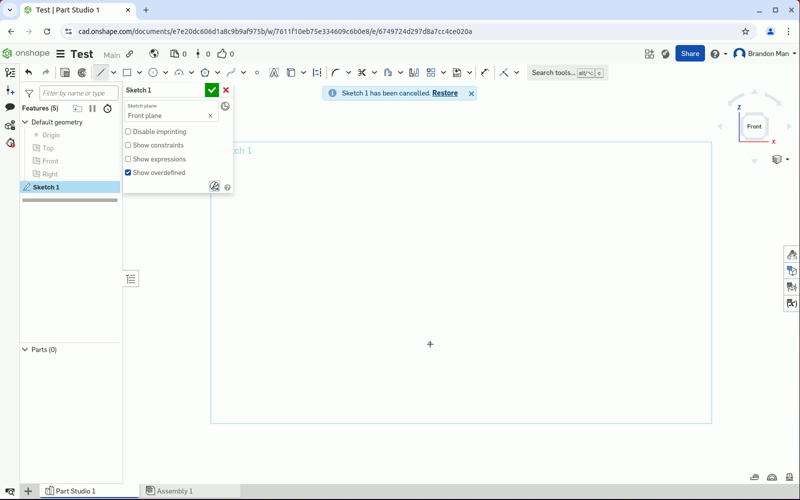
key_down(shift)
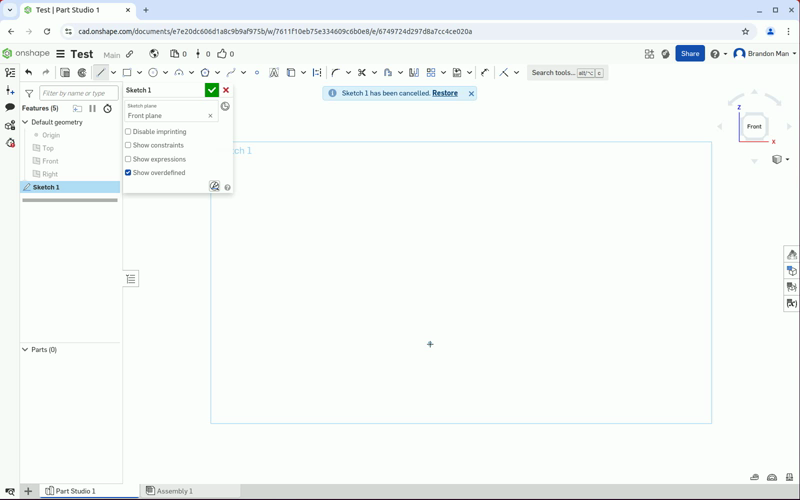
mouse_move(573, 343)
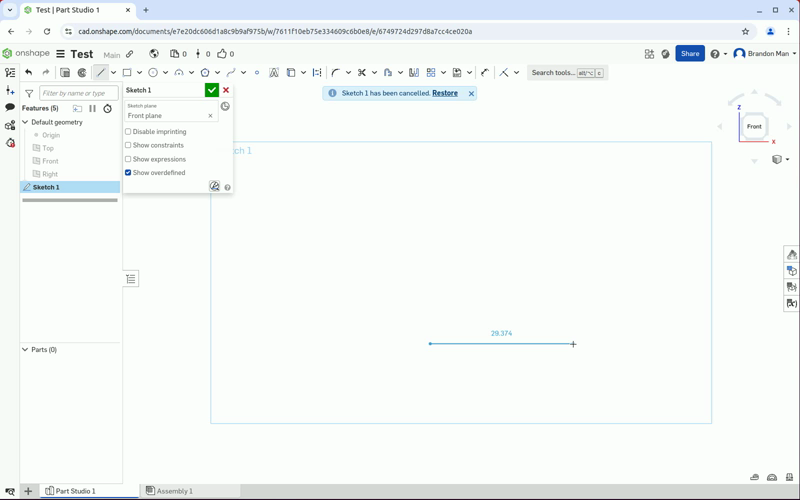
click(573, 343)
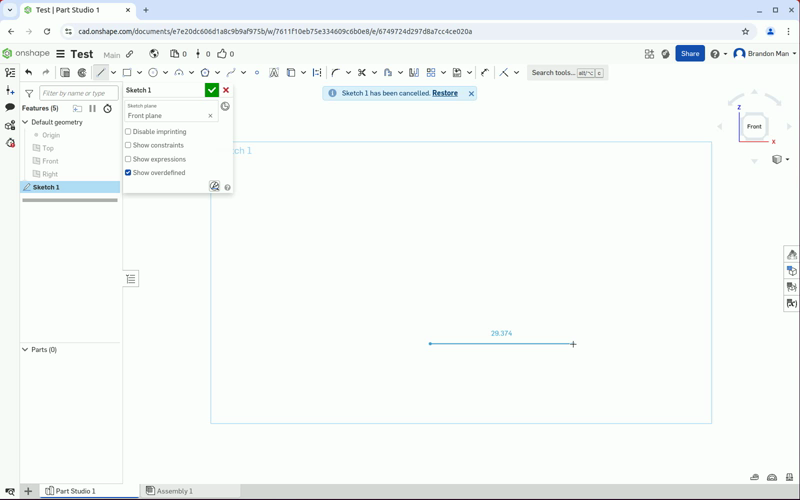
key_up(shift)
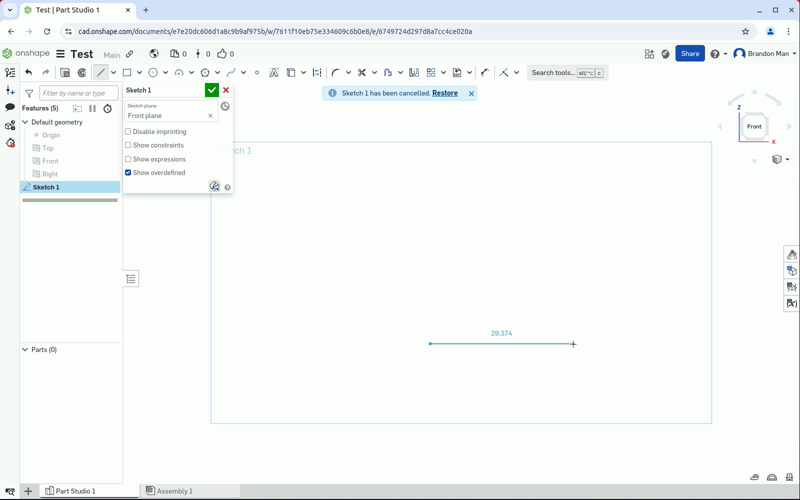
key_down(shift)
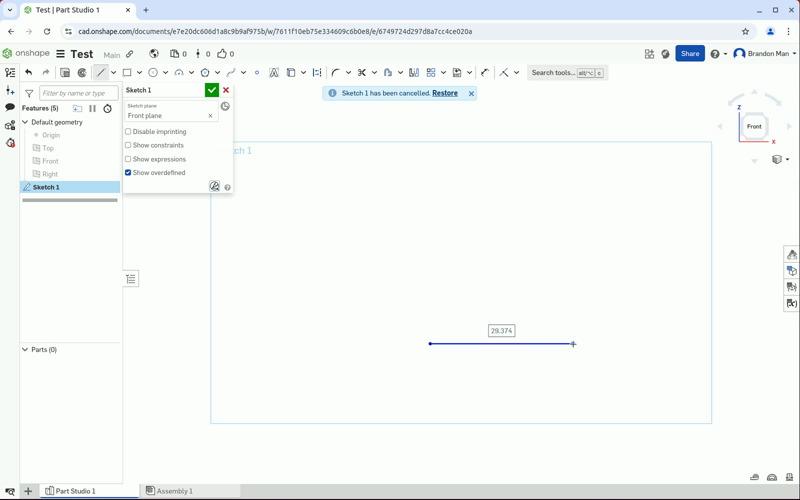
mouse_move(573, 214)
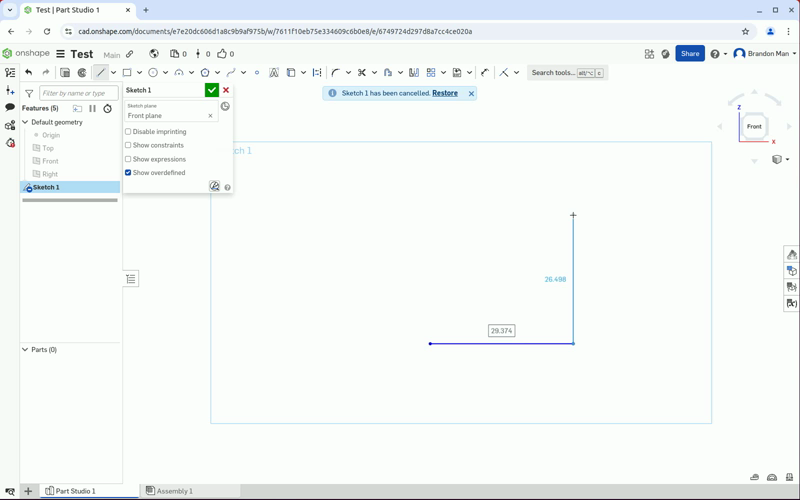
click(573, 214)
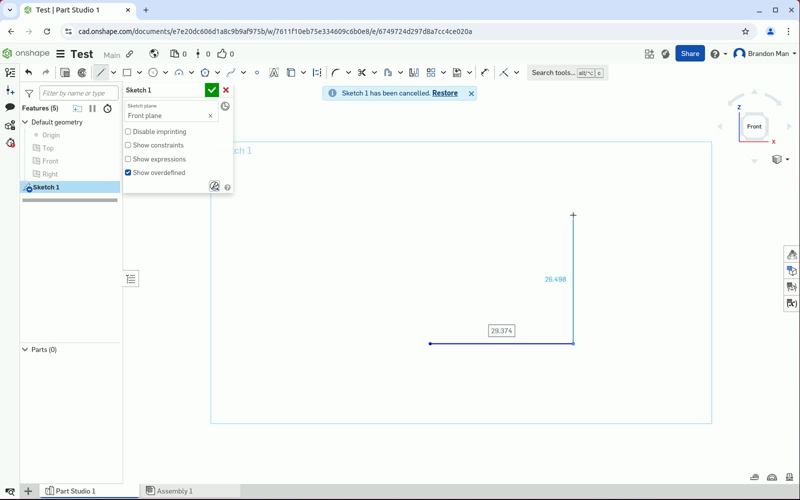
key_up(shift)
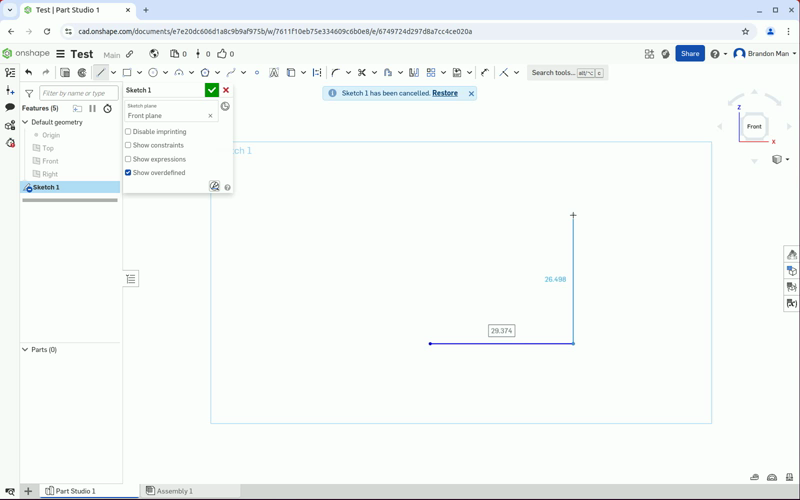
key_down(shift)
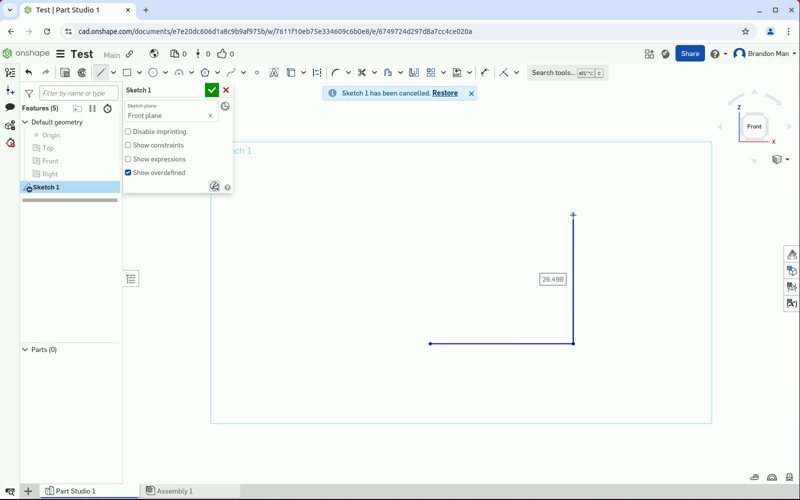
mouse_move(430, 214)
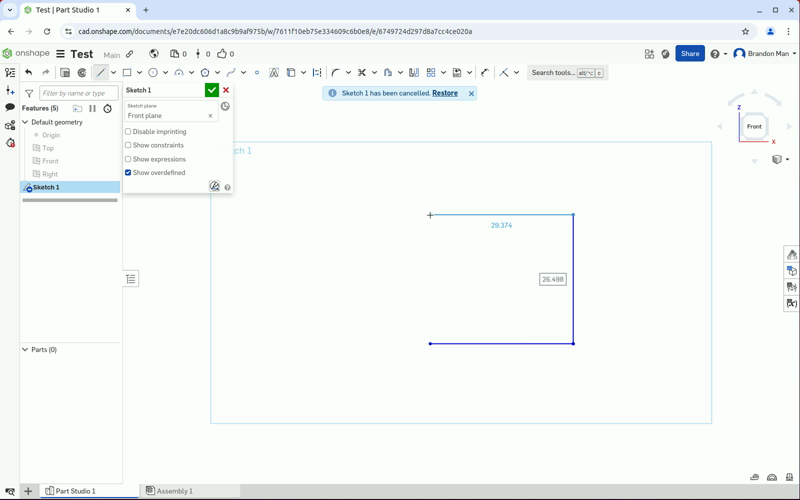
click(430, 214)
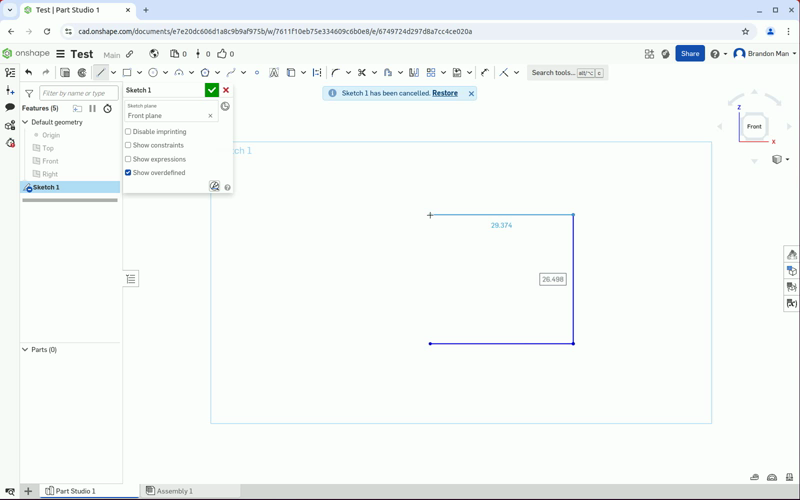
key_up(shift)
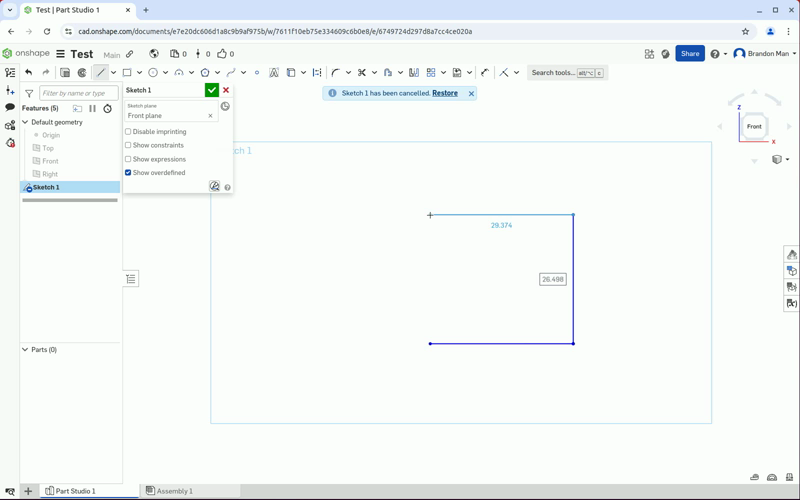
key_down(shift)
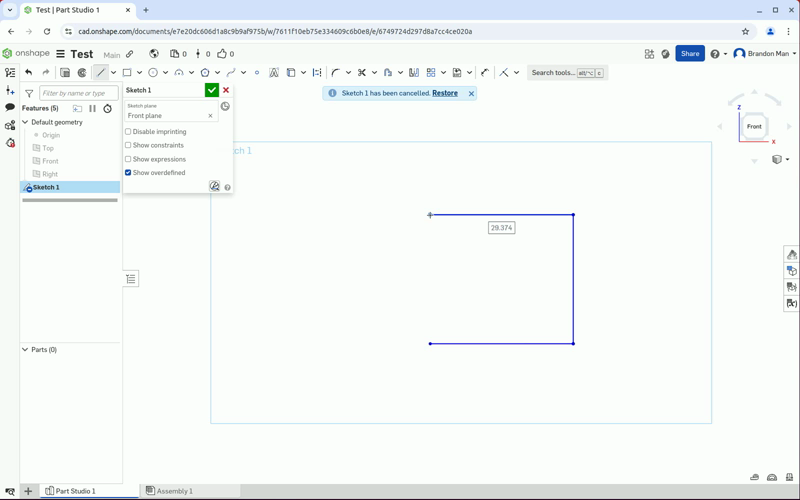
mouse_move(430, 343)
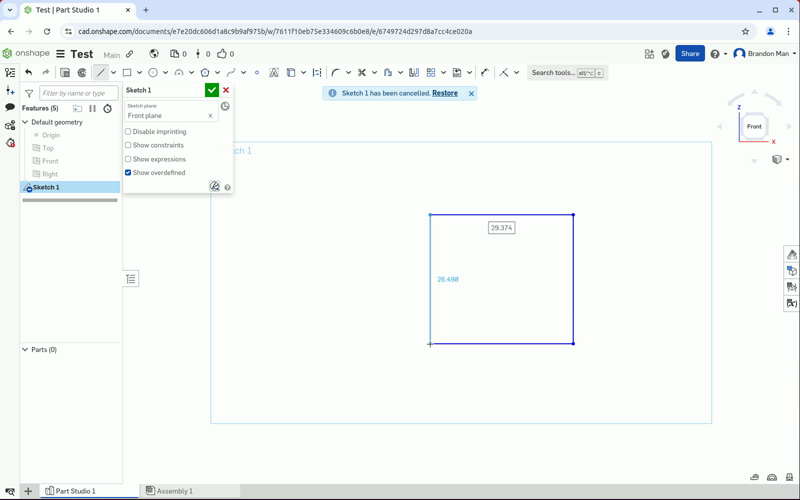
key_up(shift)
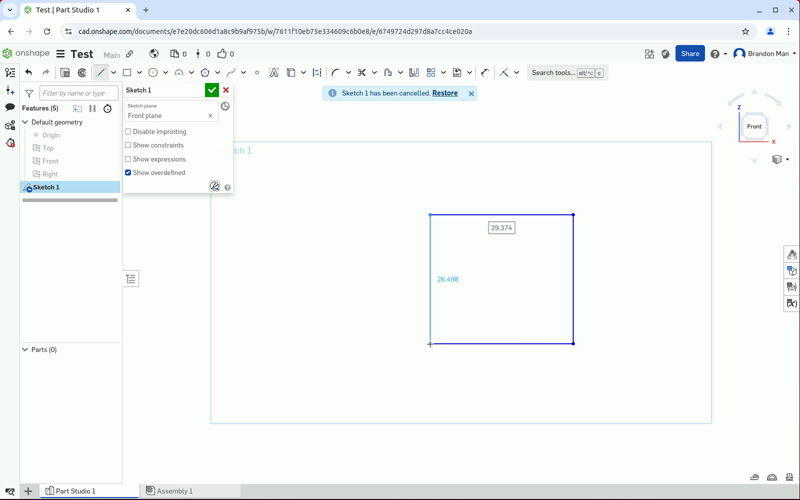
click(430, 343)
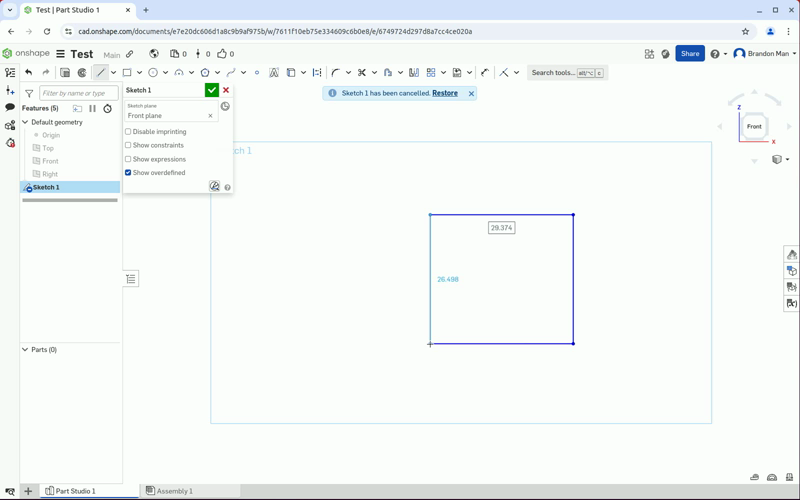
key(esc)
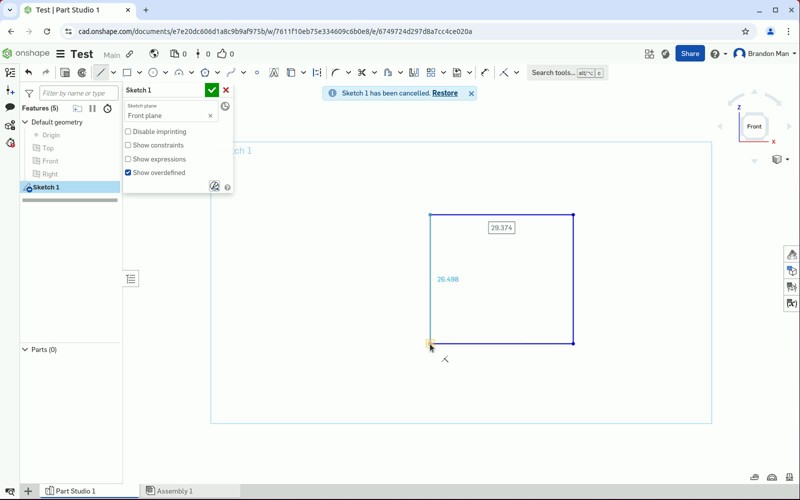
mouse_move(543, 285)
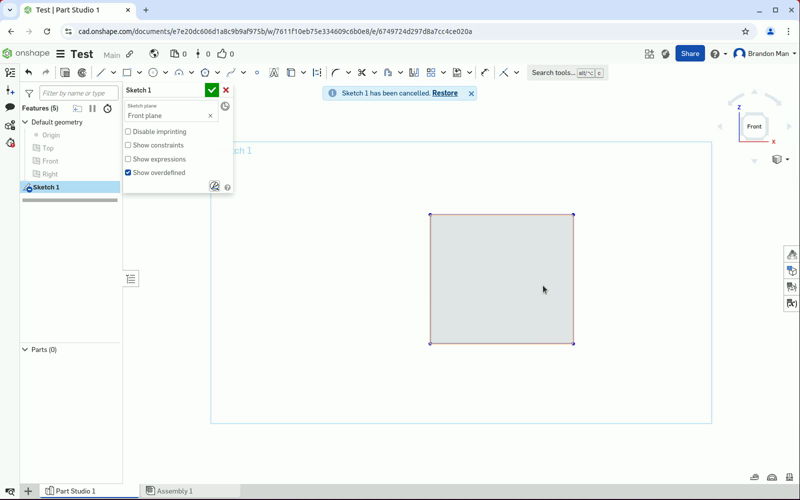
click(543, 285)
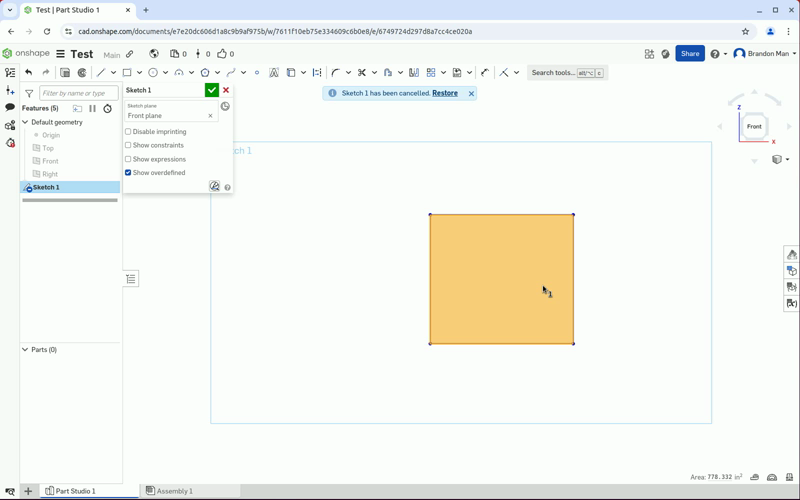
mouse_move(73, 352)
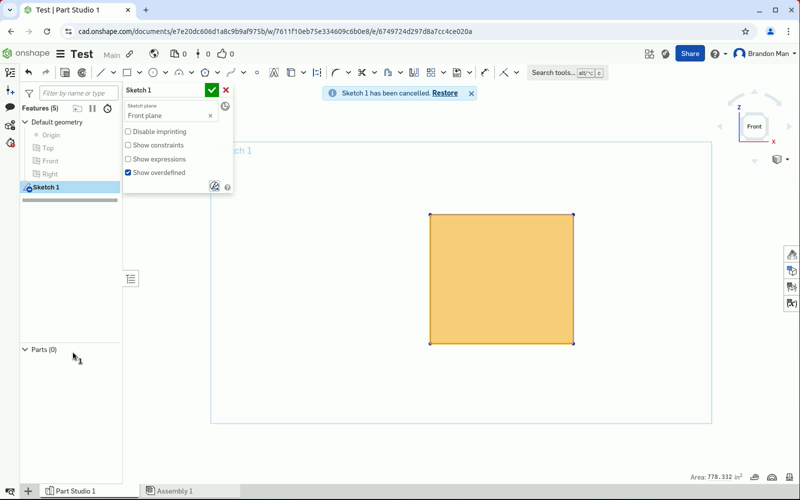
key(shift+y)
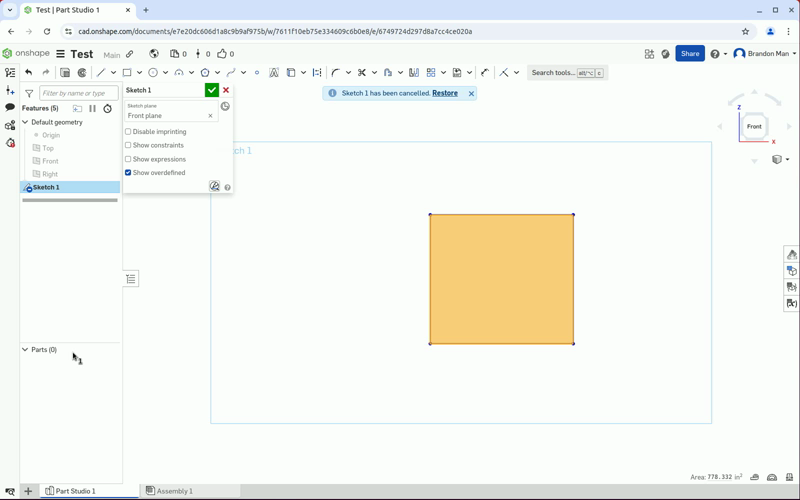
key(shift+e)
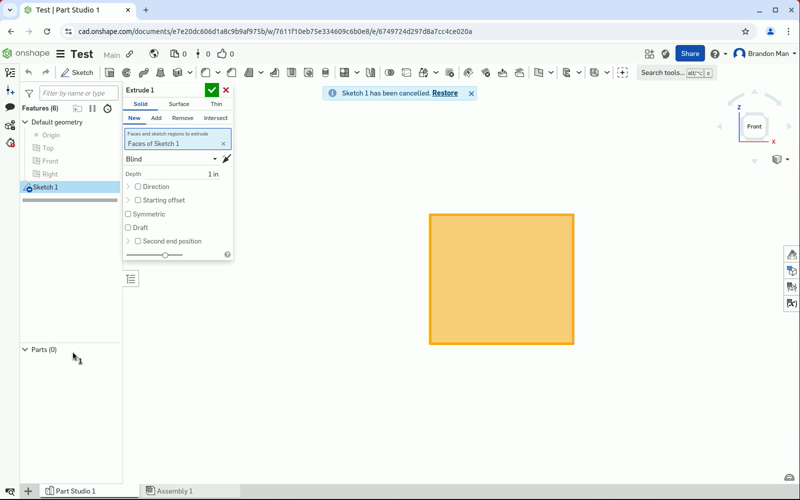
mouse_move(143, 106)
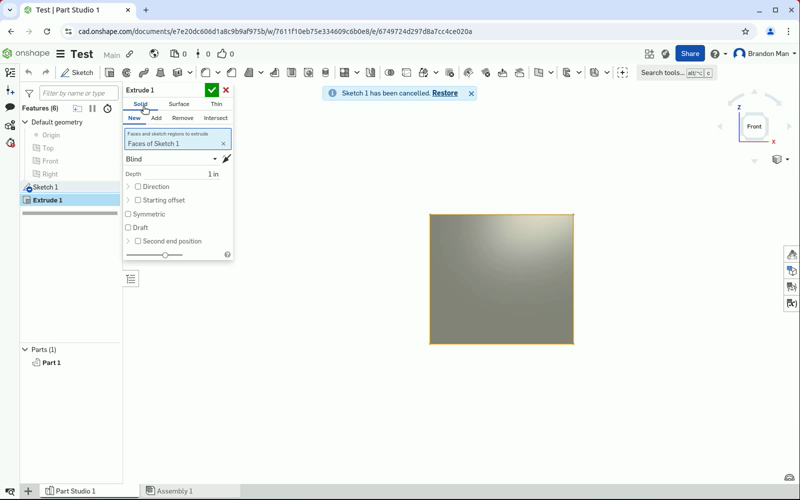
click(143, 106)
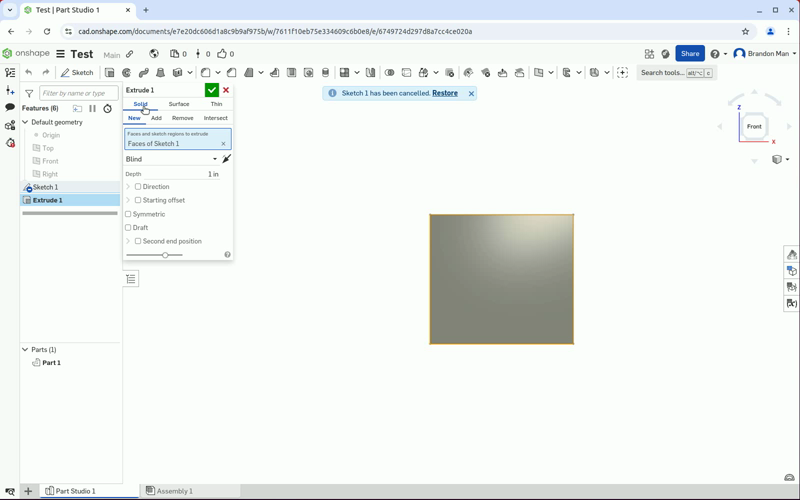
mouse_move(137, 120)
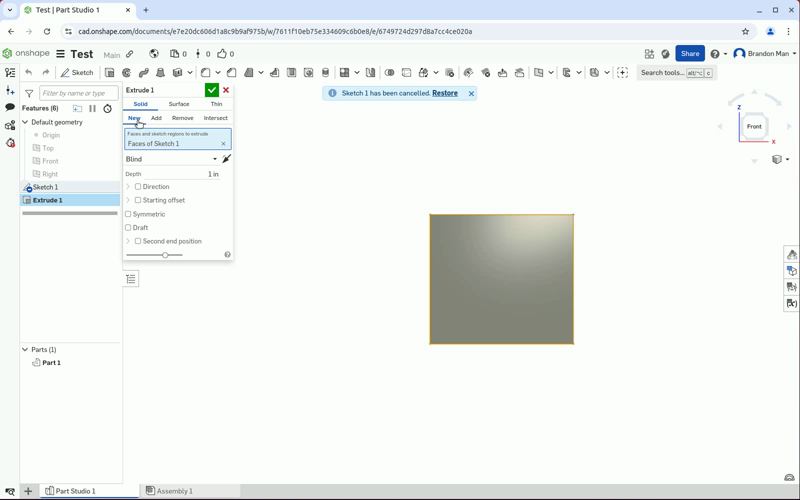
click(137, 120)
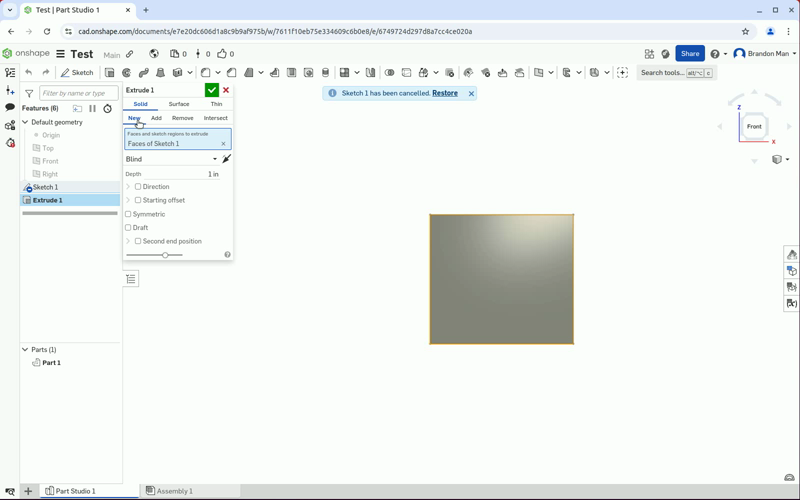
key(tab, 4)
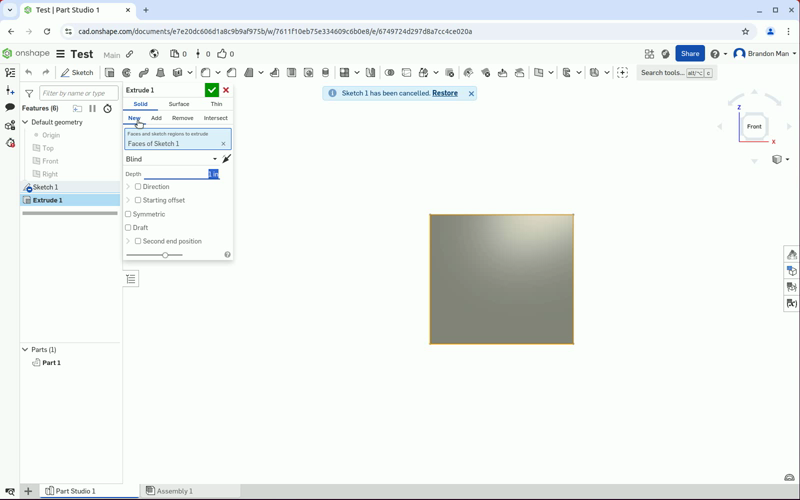
text(21.423)
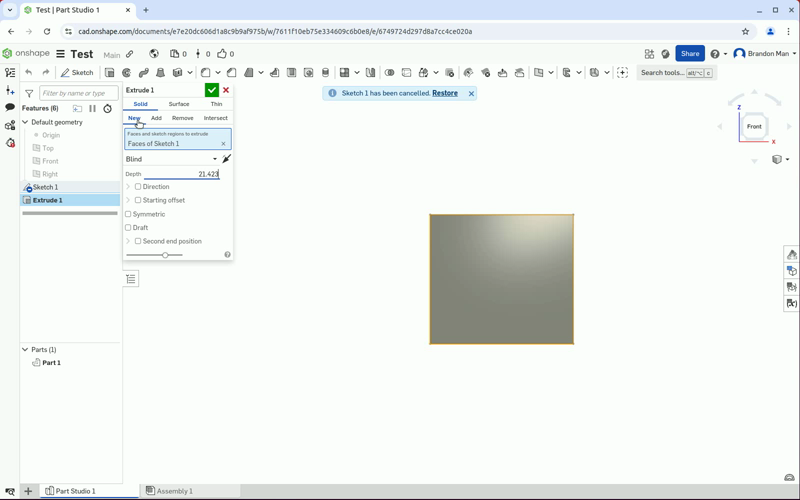
key(enter)
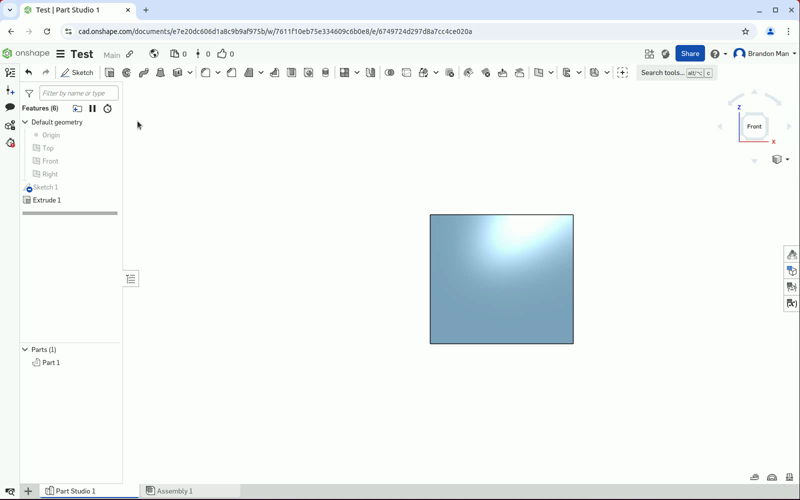
key(shift+h)
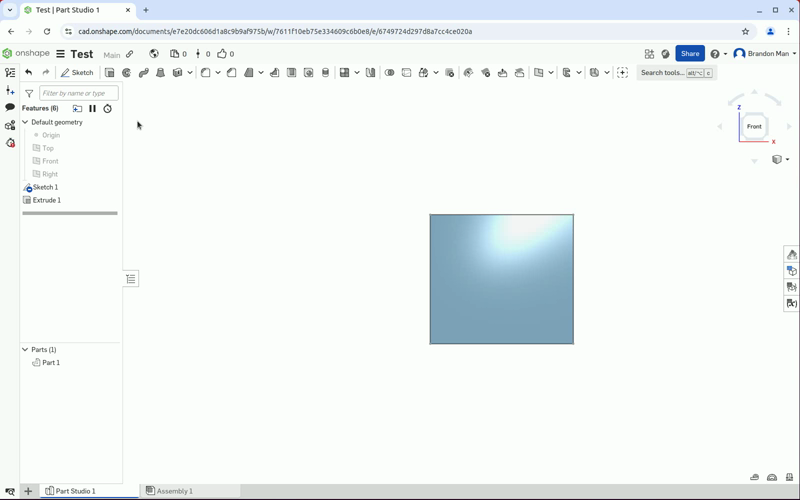
key(shift+h)
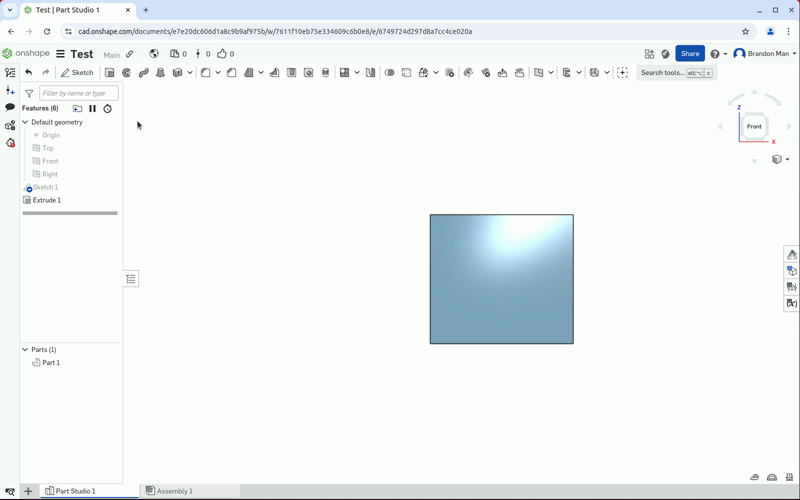
mouse_move(73, 189)
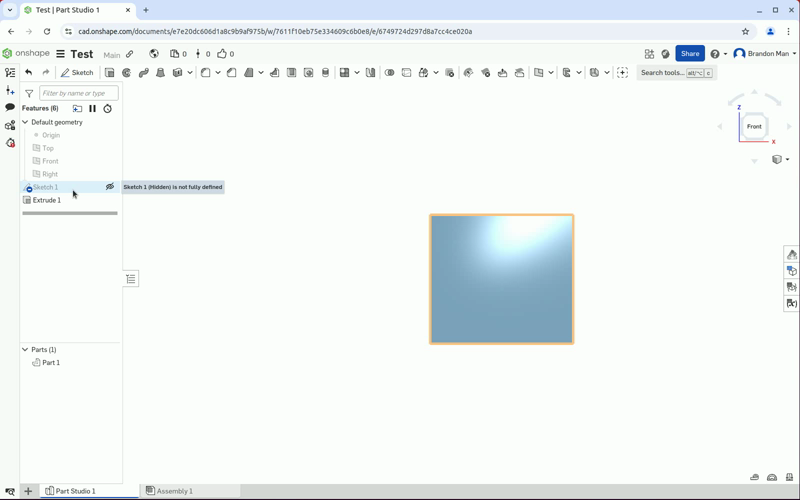
click(73, 189)
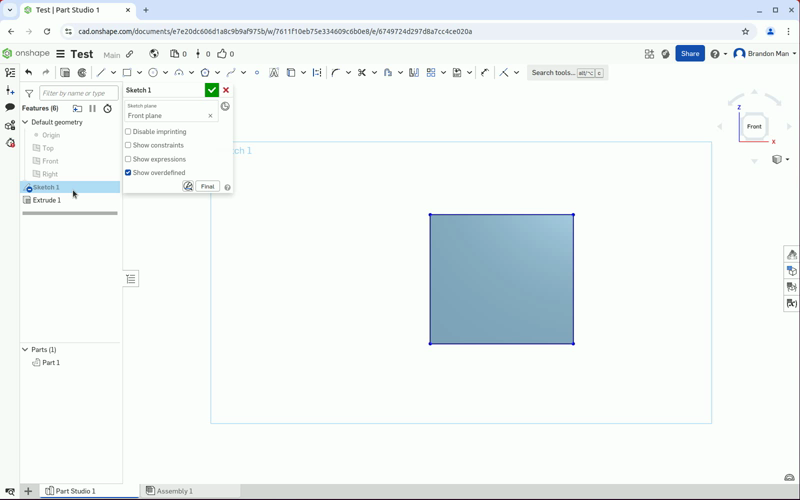
mouse_move(229, 92)
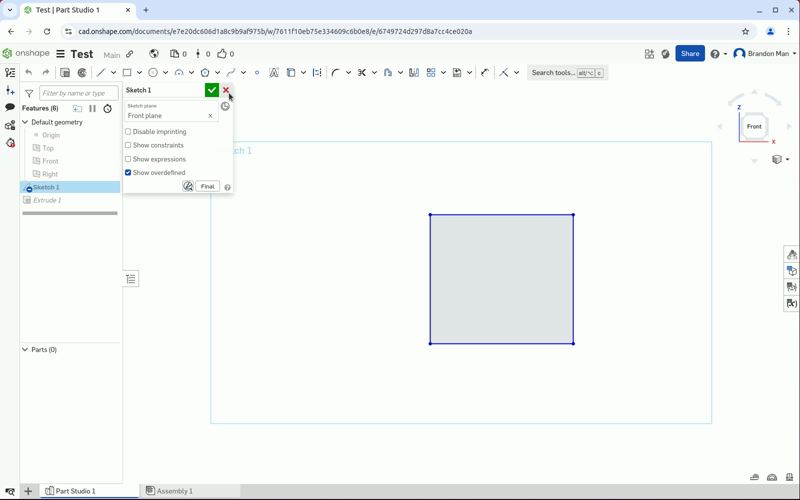
click(229, 92)
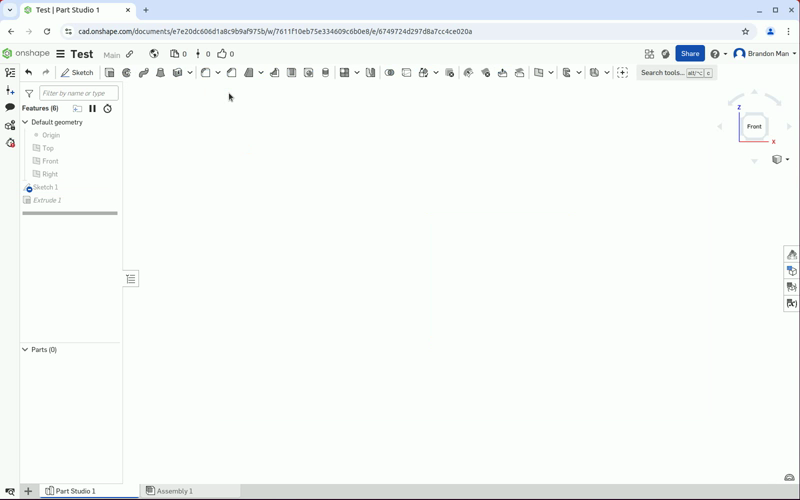
mouse_move(73, 352)
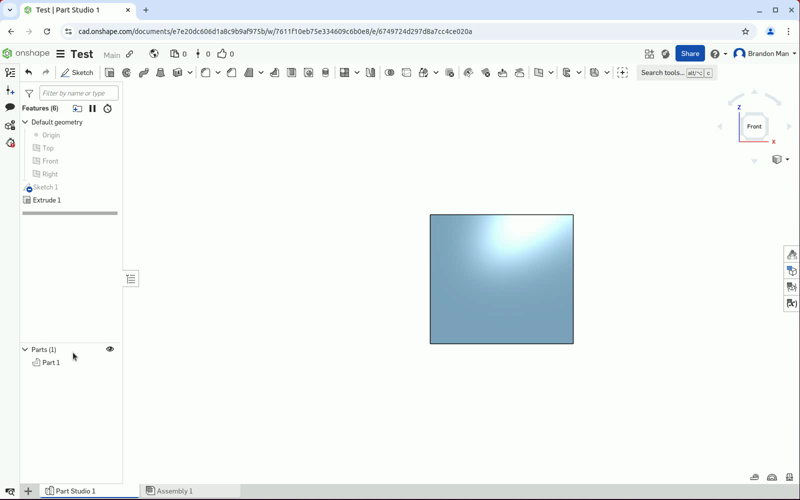
key(y)
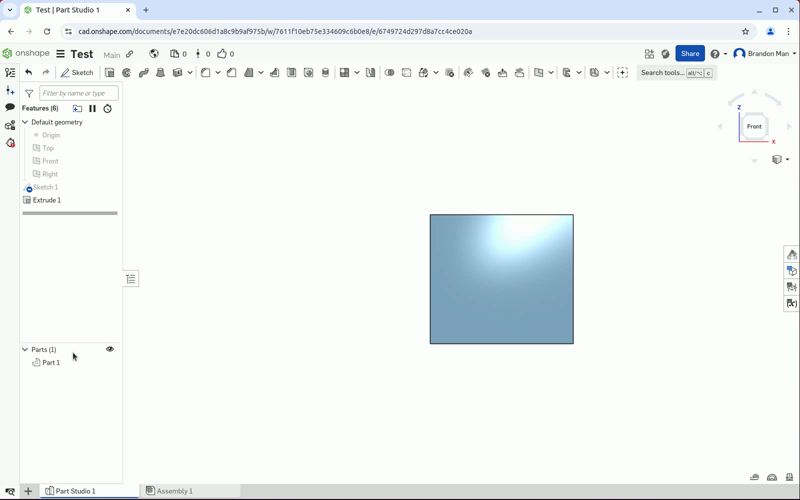
key(shift+p)
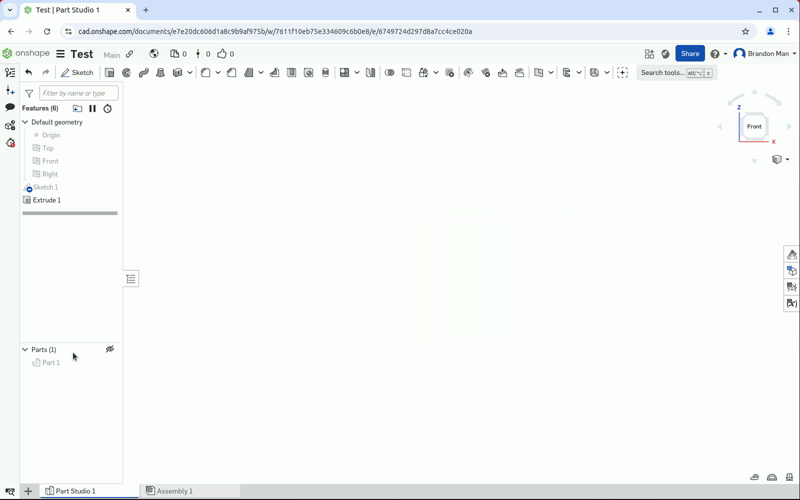
key(space)
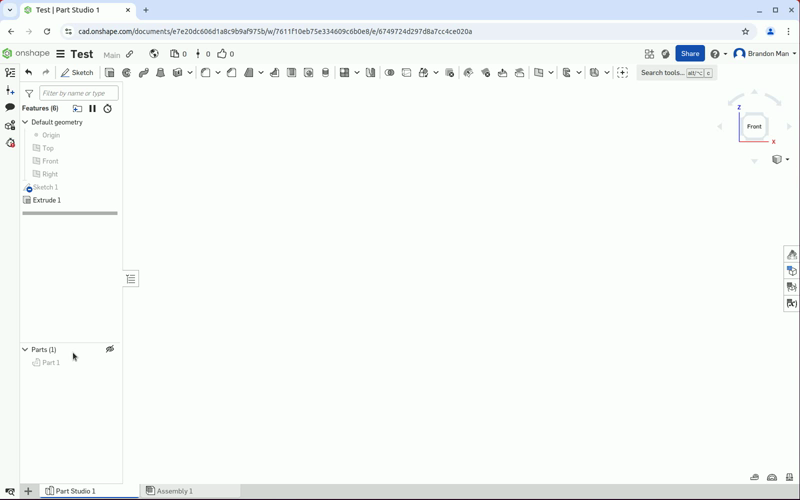
key_down(shift)
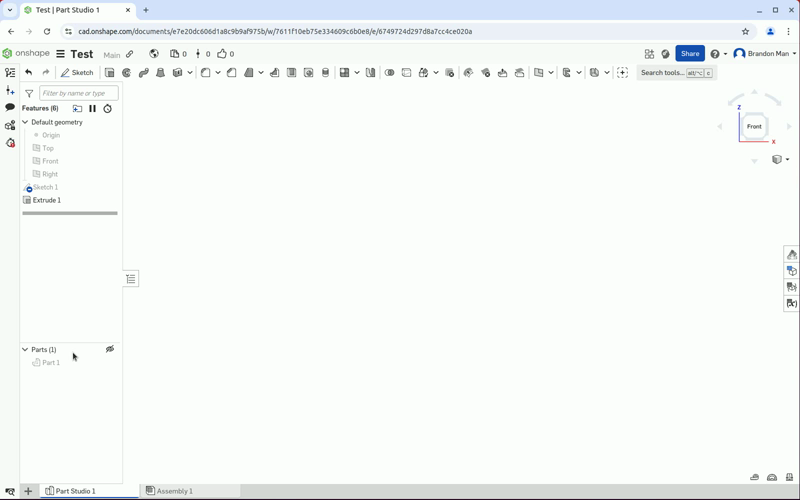
key(down)
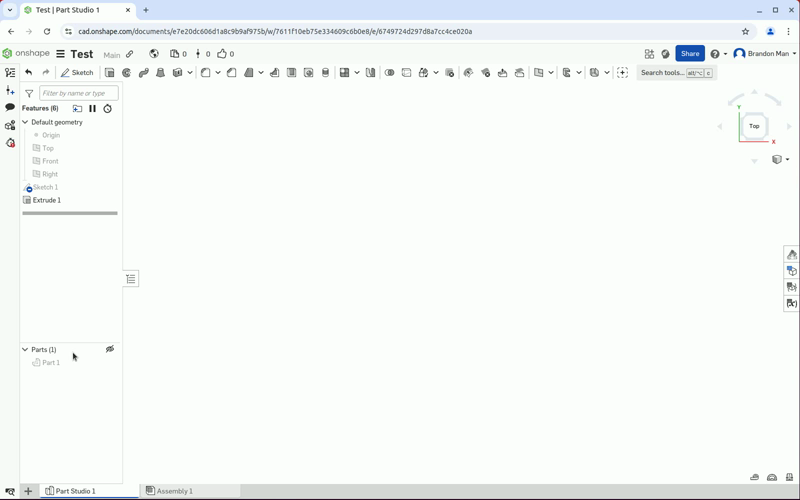
key_up(shift)
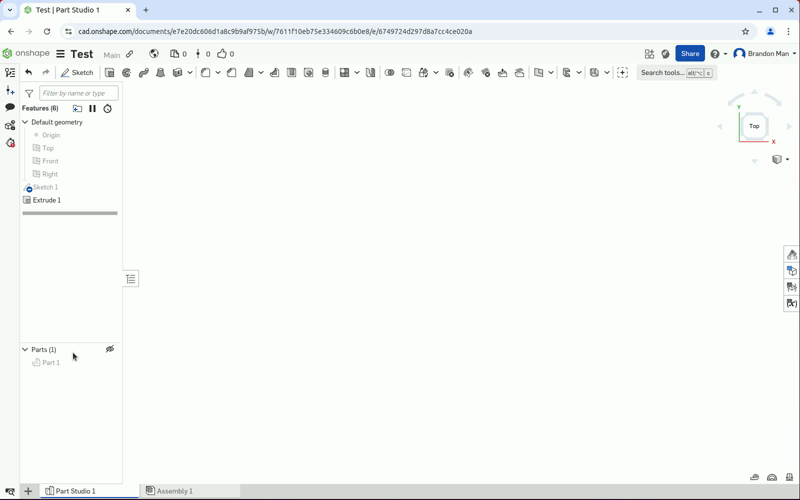
mouse_move(73, 352)
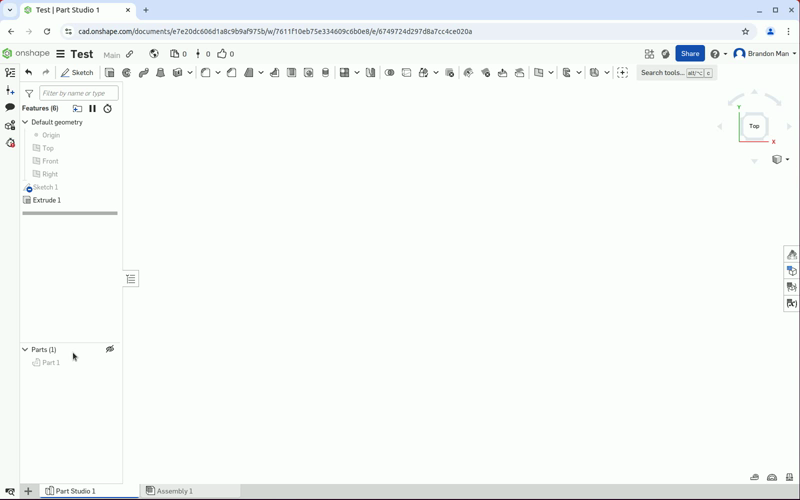
key(shift+y)
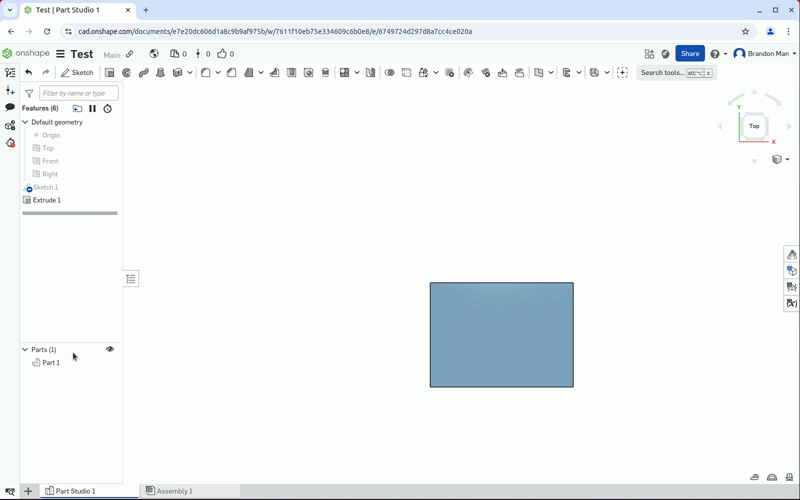
mouse_move(541, 75)
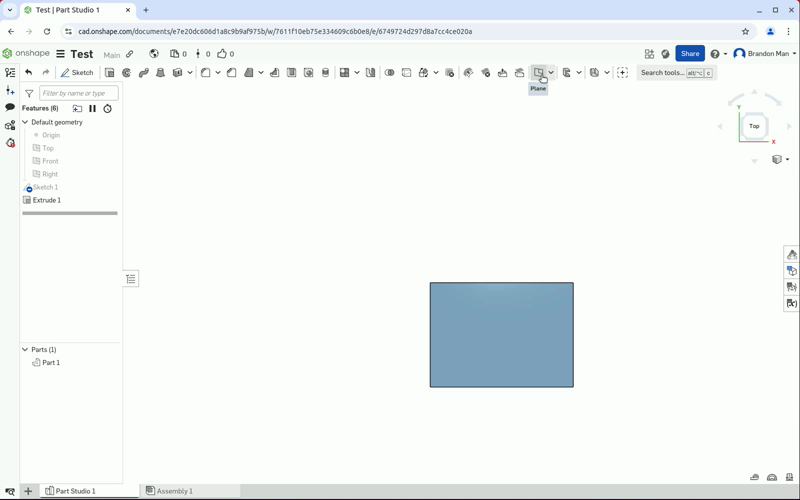
click(541, 75)
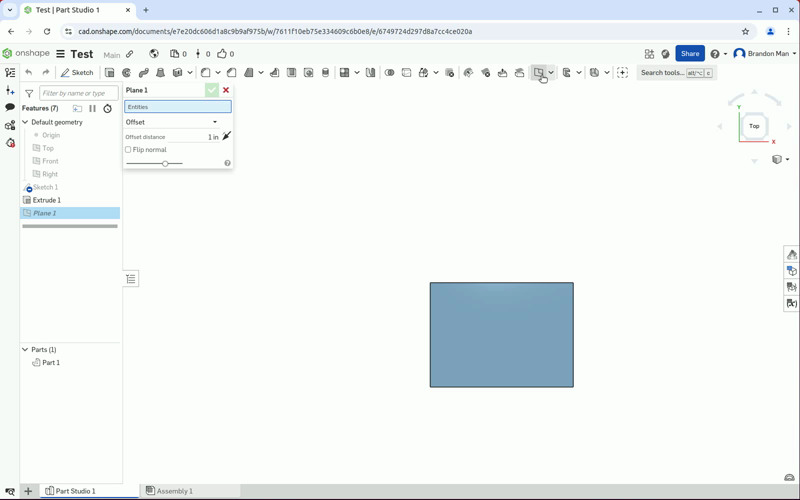
mouse_move(73, 150)
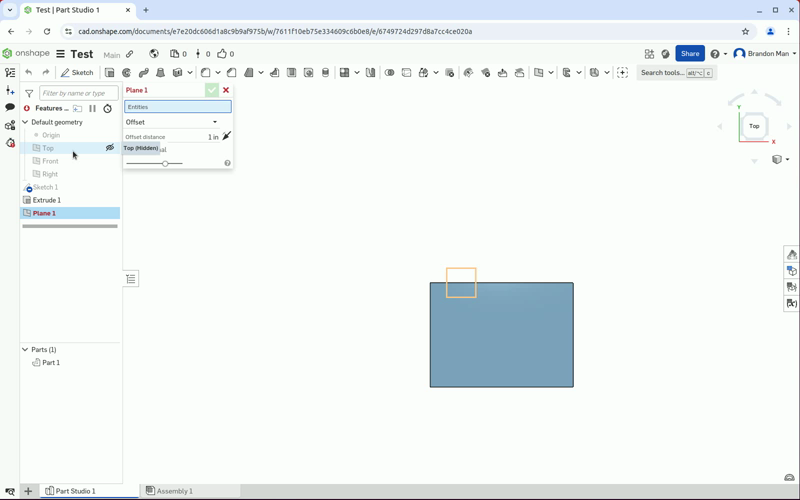
click(73, 150)
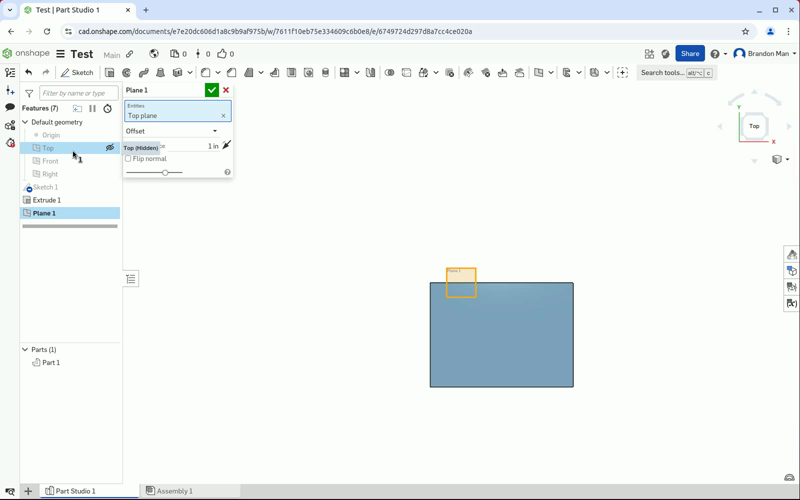
key(tab, 2)
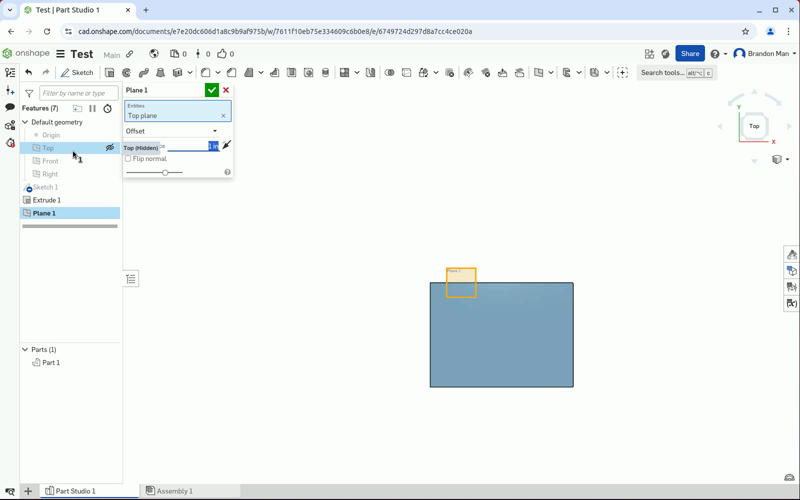
text(14.204)
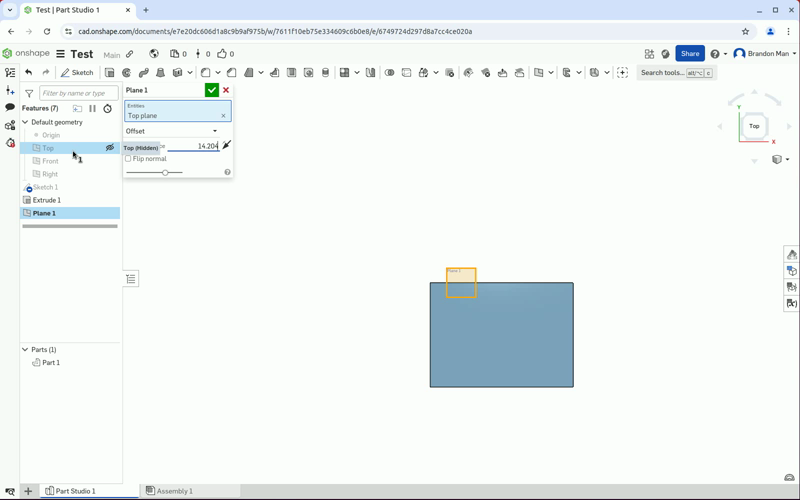
key(enter, 2)
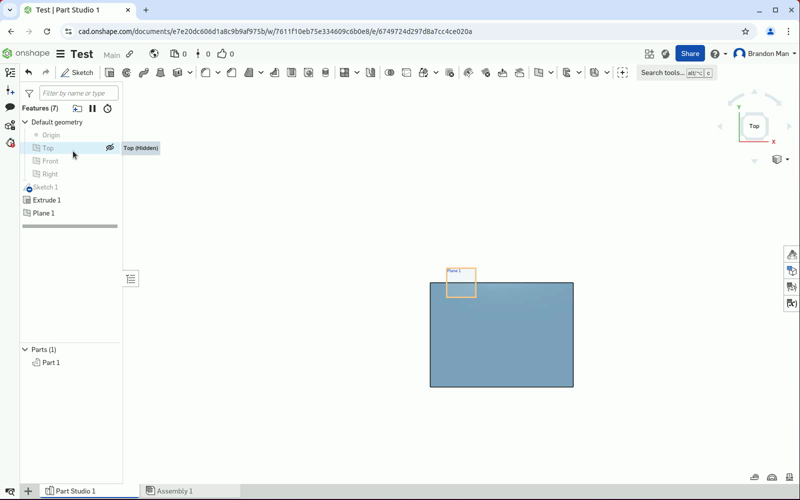
key(shift+s)
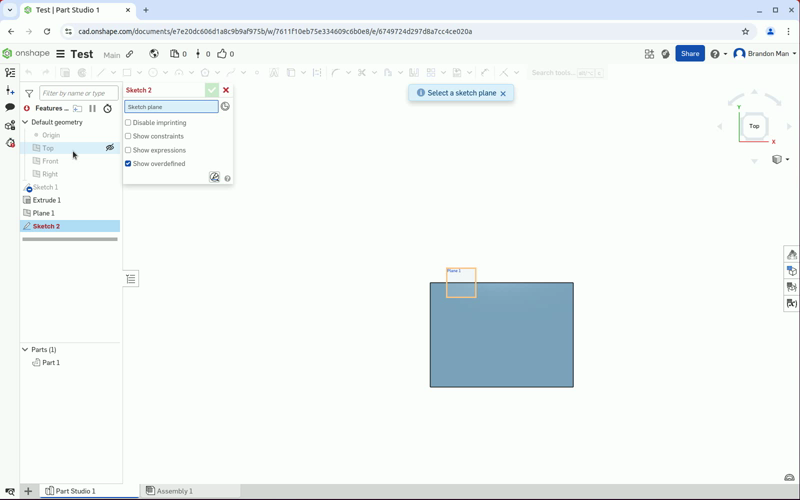
mouse_move(73, 215)
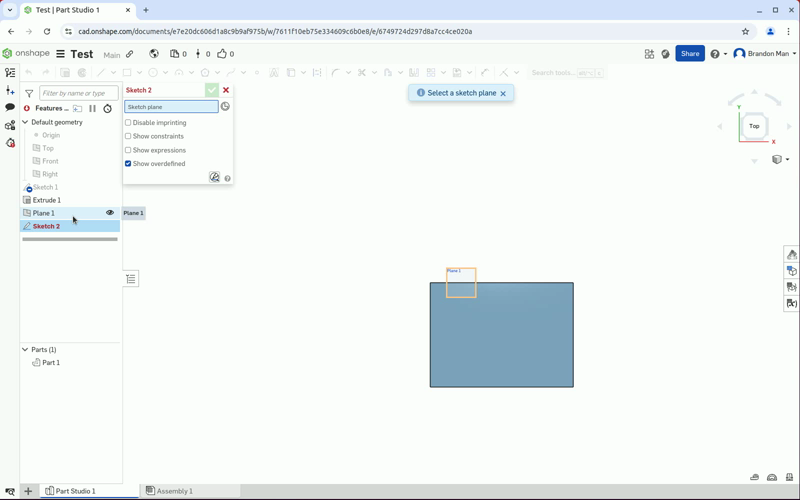
click(73, 215)
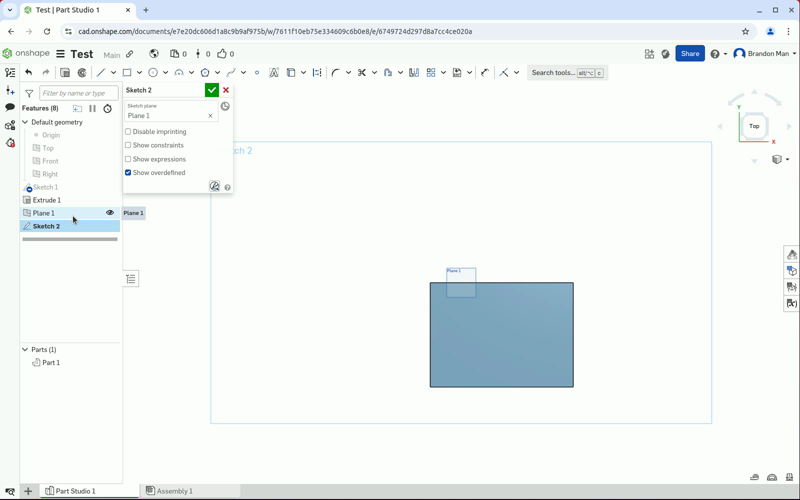
mouse_move(73, 352)
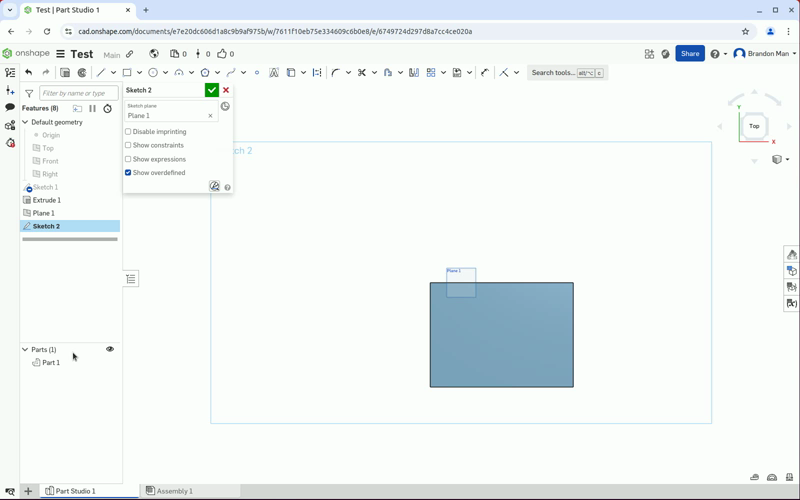
key(y)
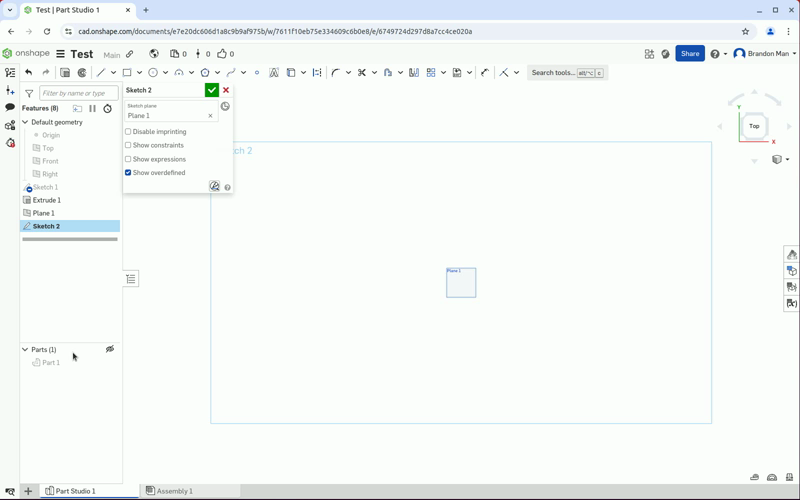
key(l)
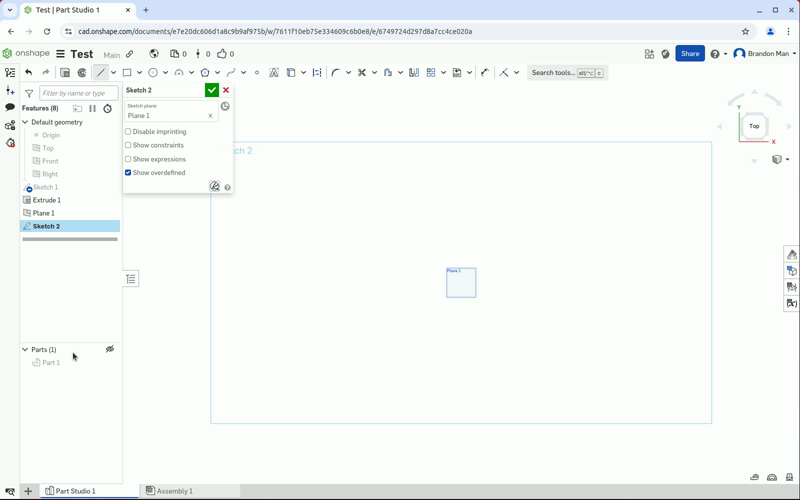
key_down(shift)
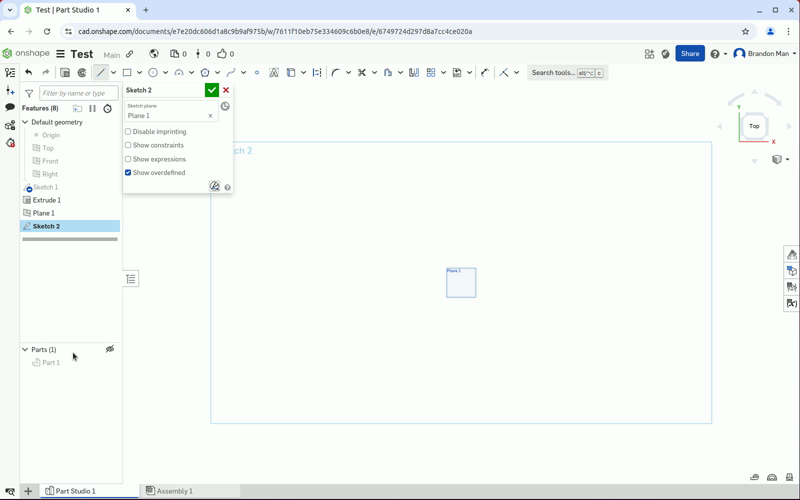
mouse_move(437, 380)
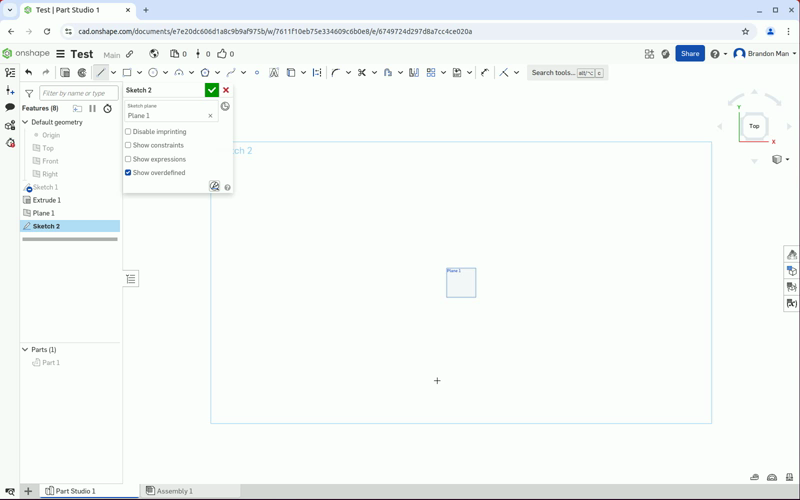
click(437, 380)
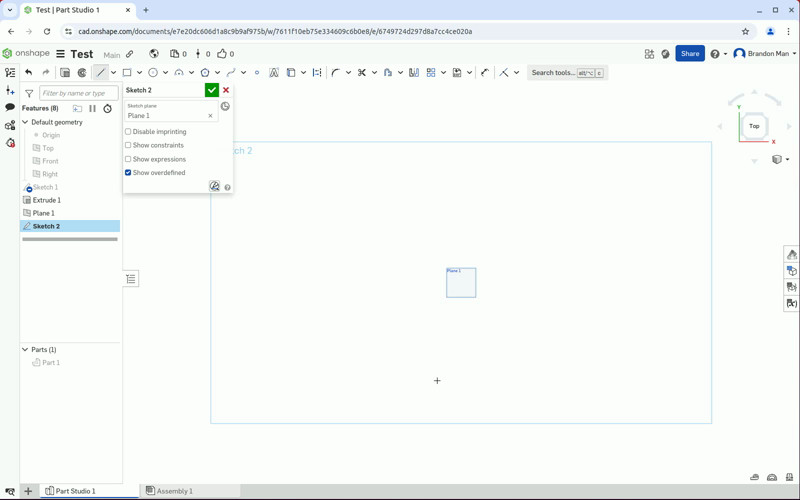
key_up(shift)
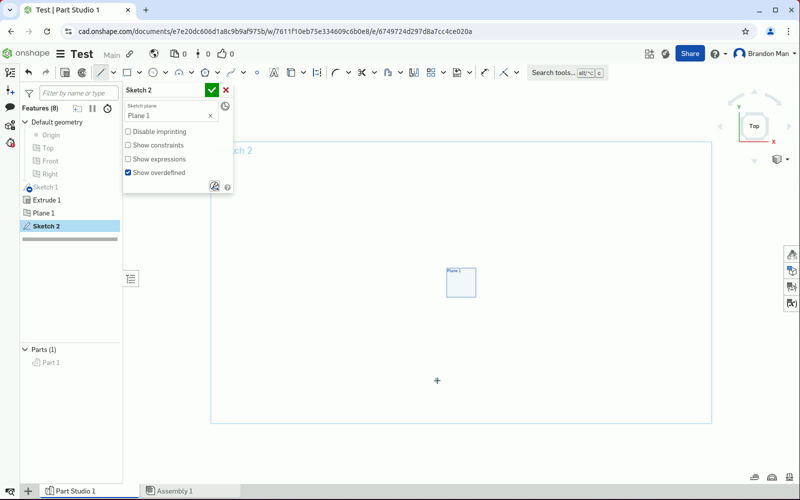
key_down(shift)
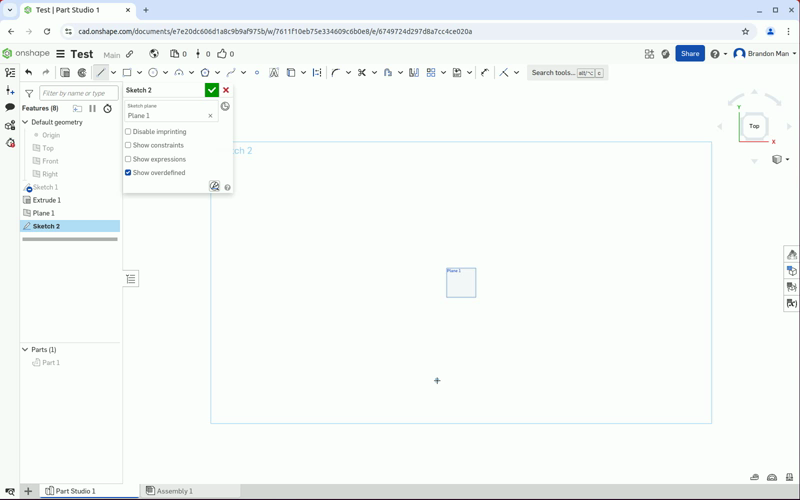
mouse_move(503, 380)
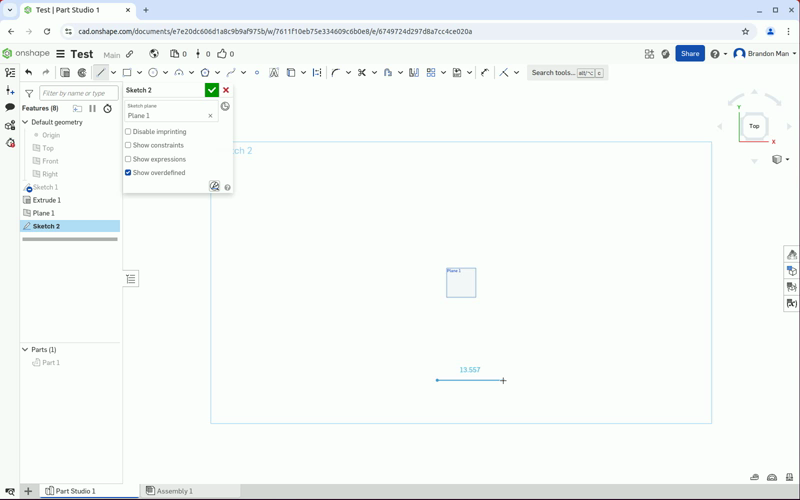
click(503, 380)
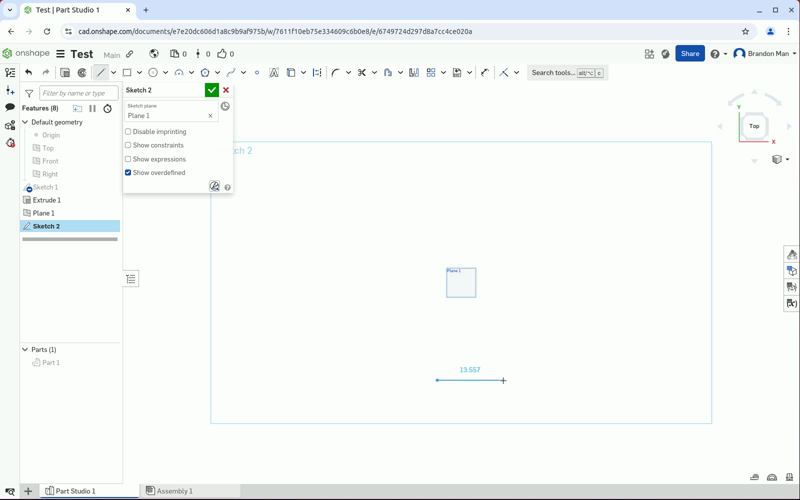
key_up(shift)
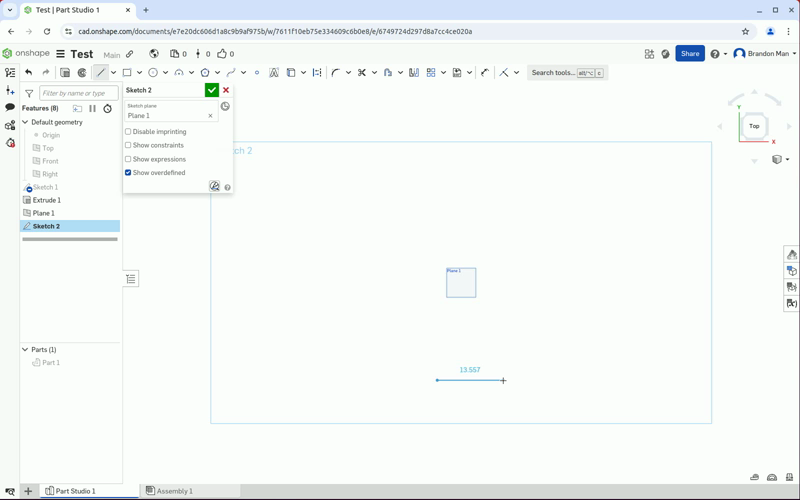
key_down(shift)
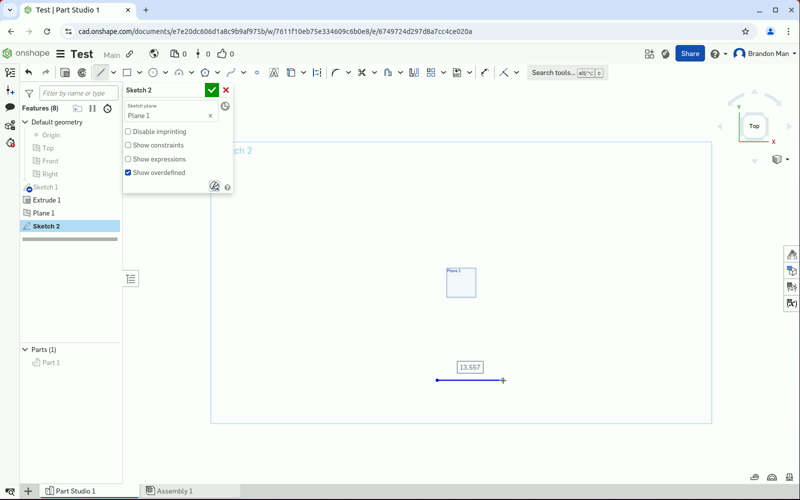
mouse_move(567, 380)
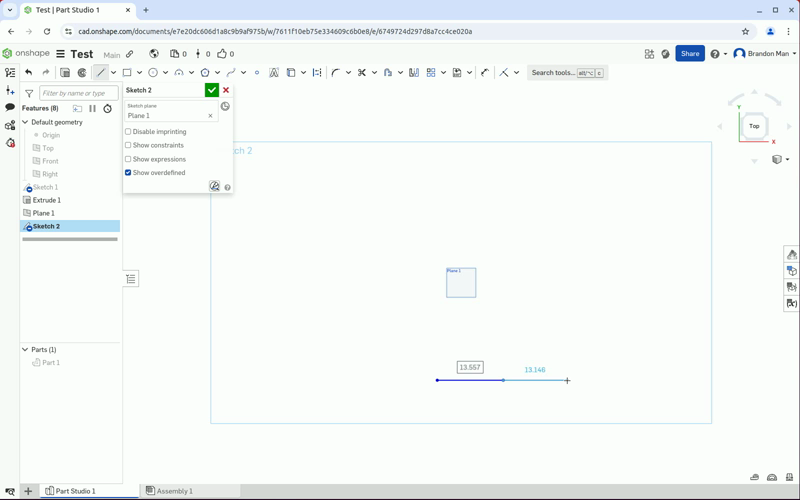
click(567, 380)
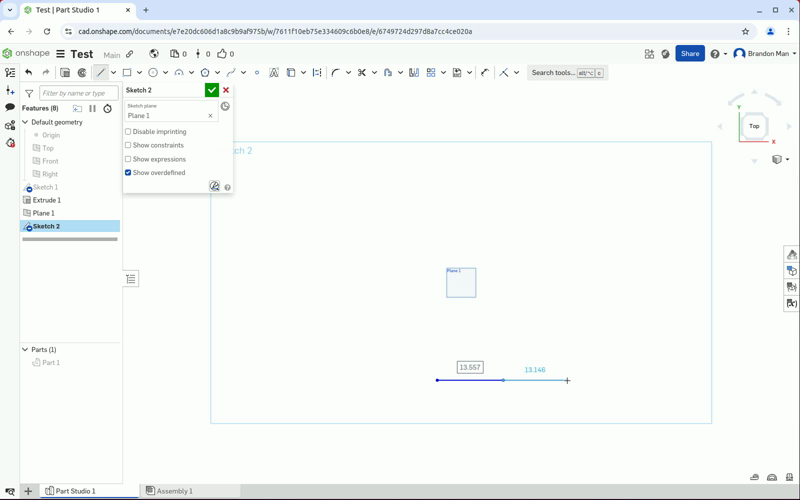
key_up(shift)
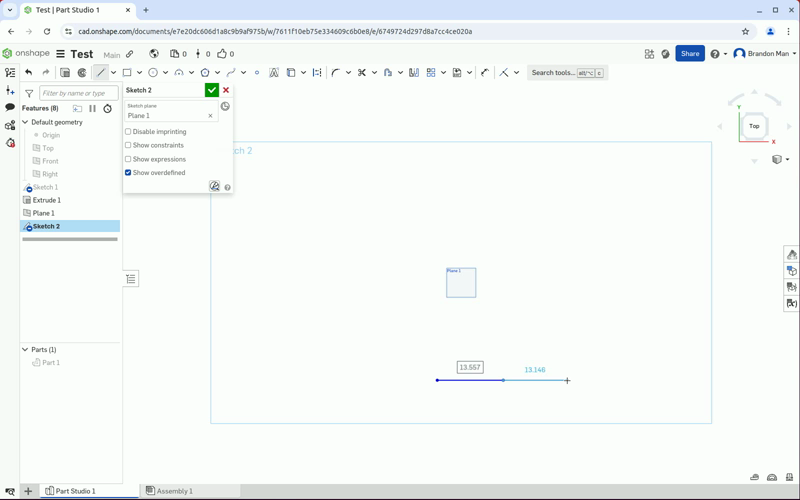
key_down(shift)
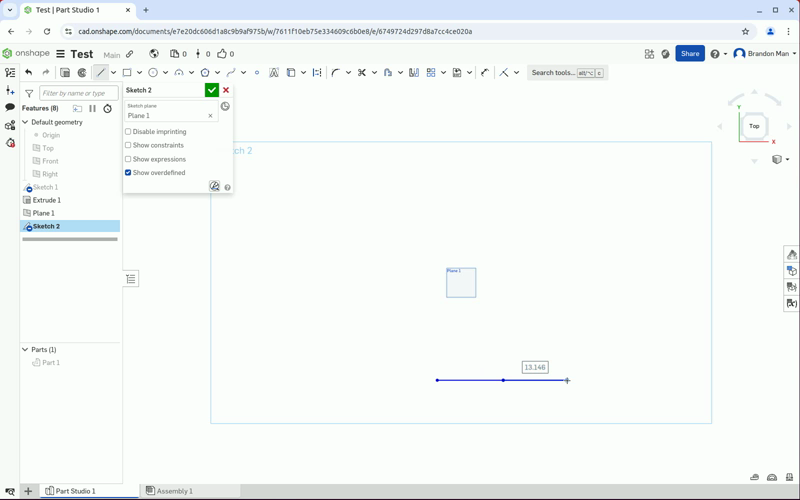
mouse_move(589, 380)
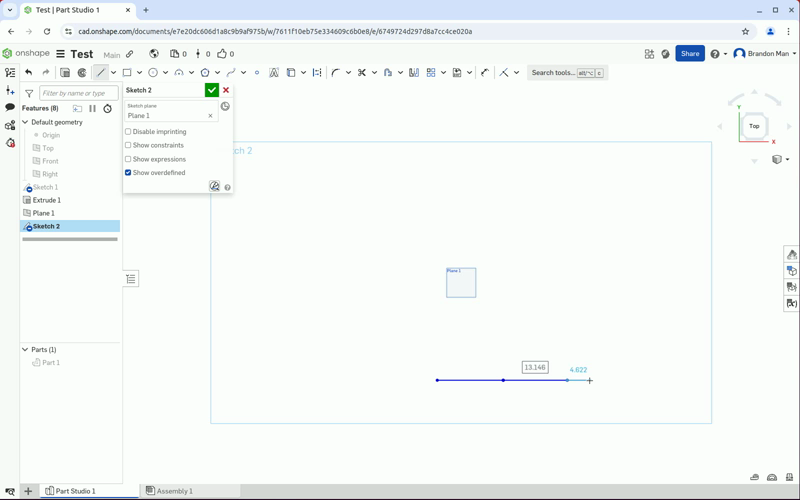
mouse_move(567, 335)
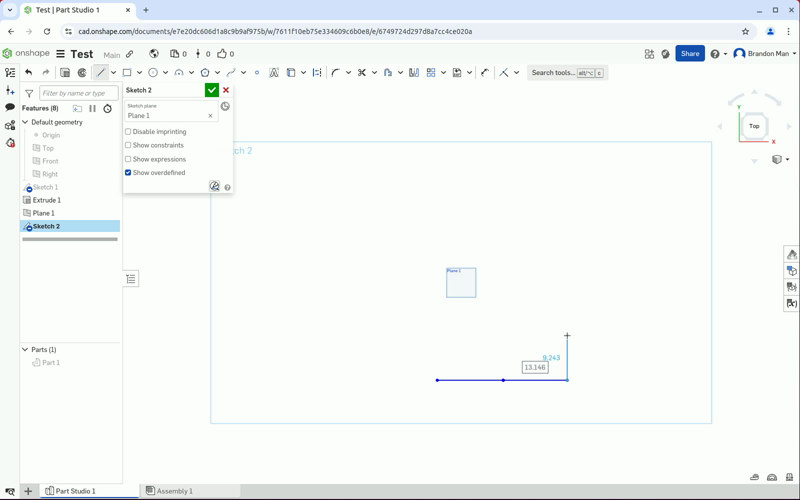
click(567, 335)
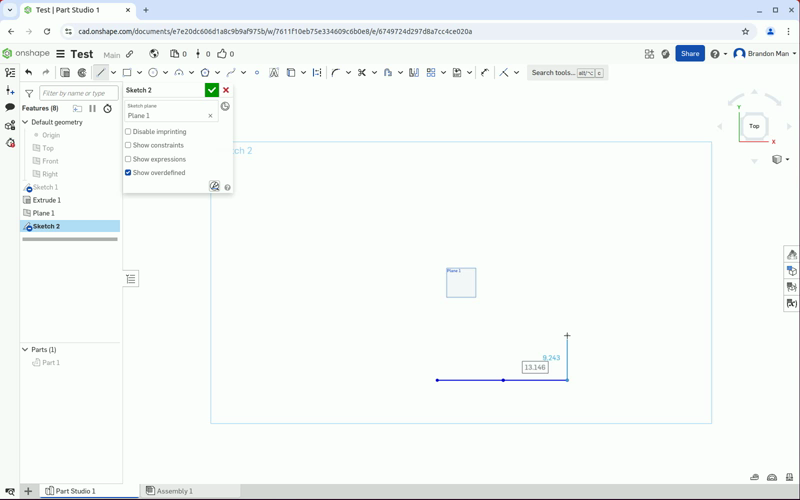
key_up(shift)
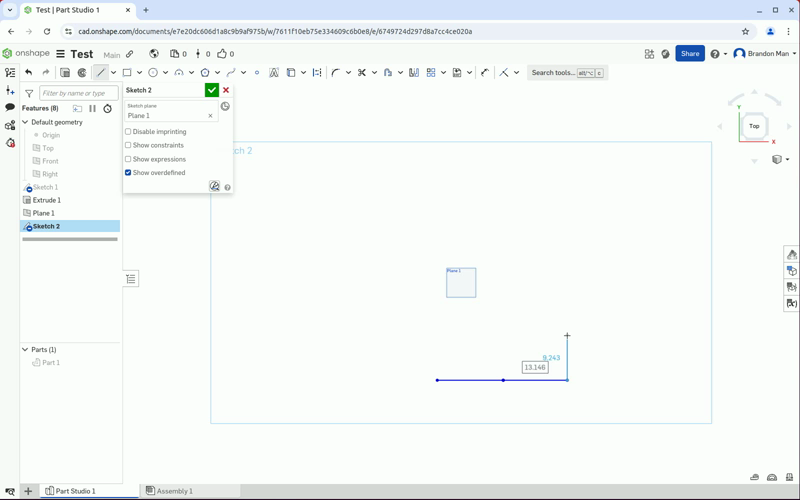
key_down(shift)
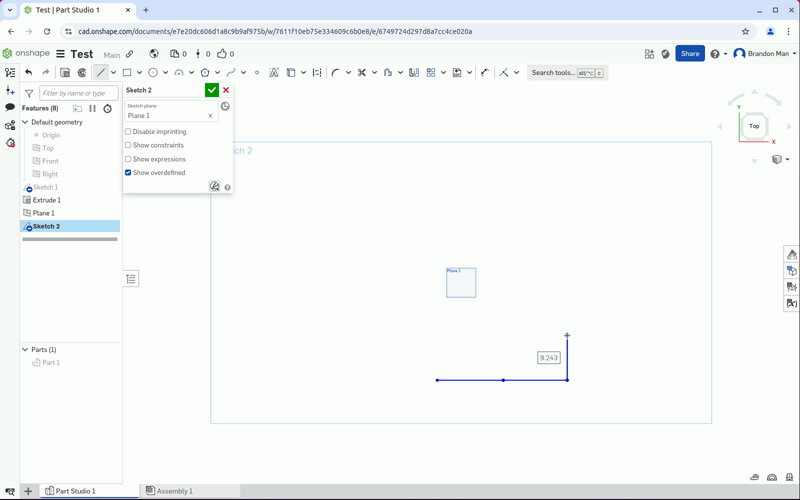
mouse_move(589, 335)
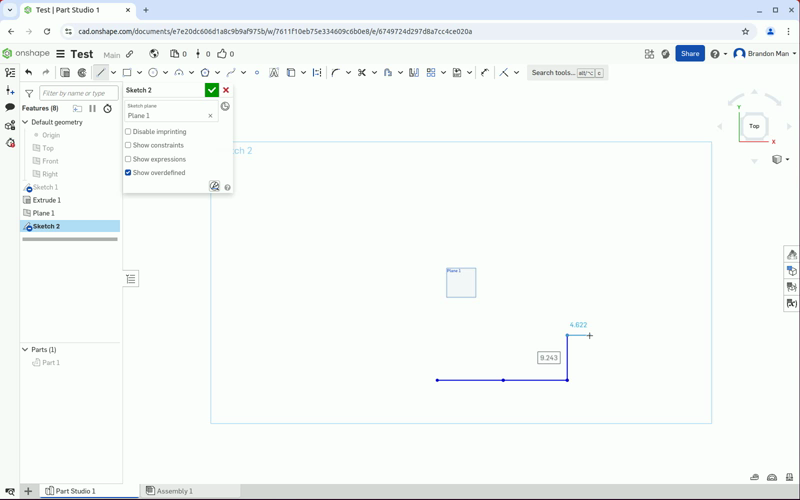
mouse_move(567, 289)
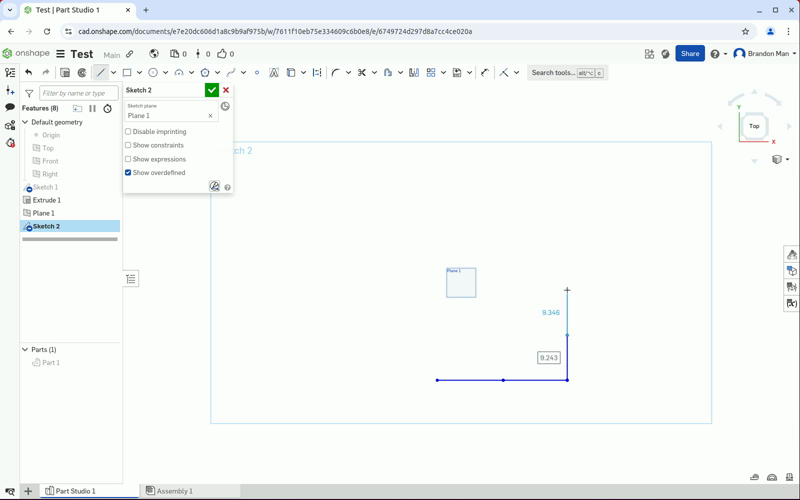
click(567, 289)
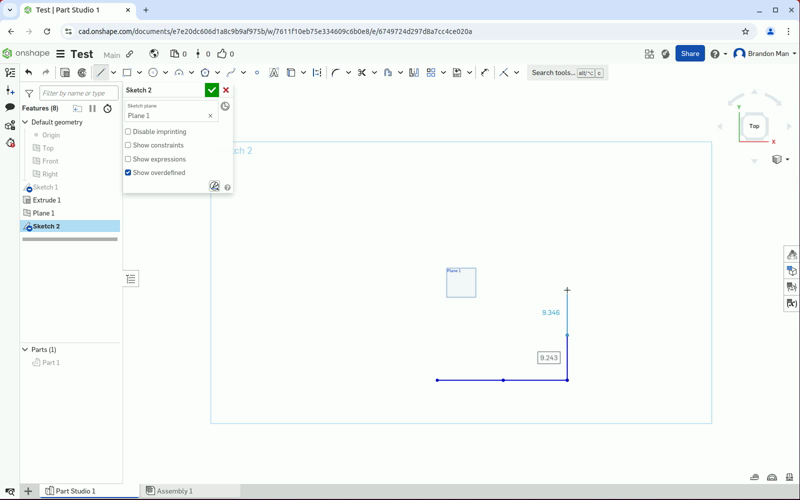
key_up(shift)
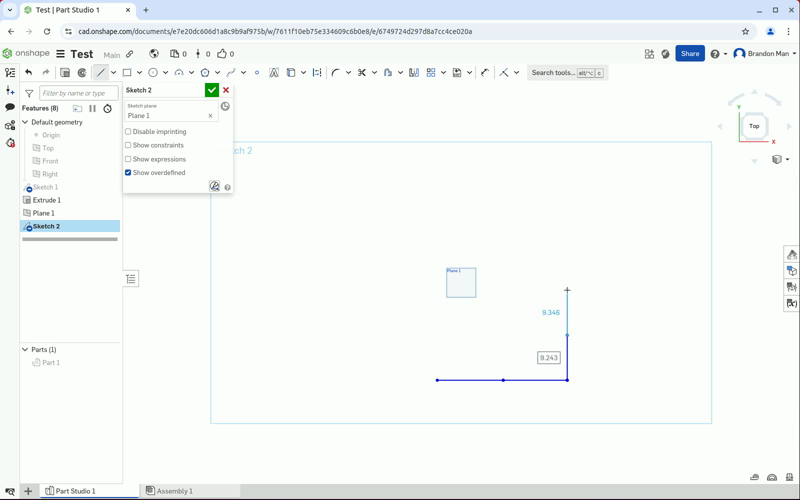
key_down(shift)
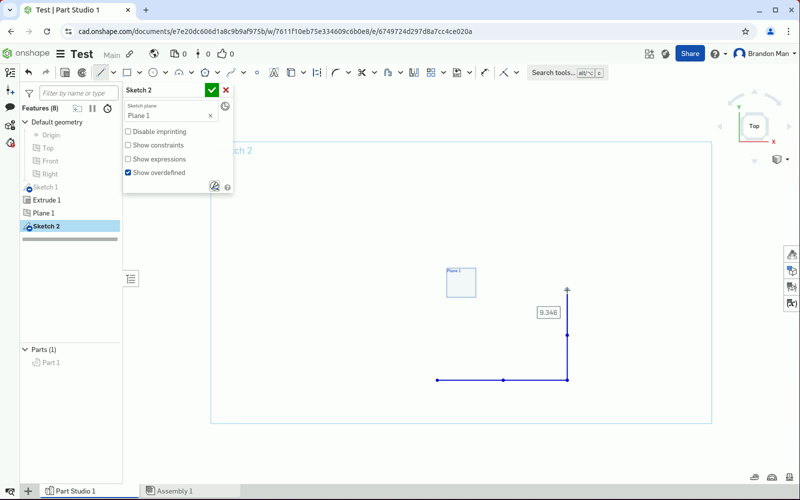
mouse_move(503, 289)
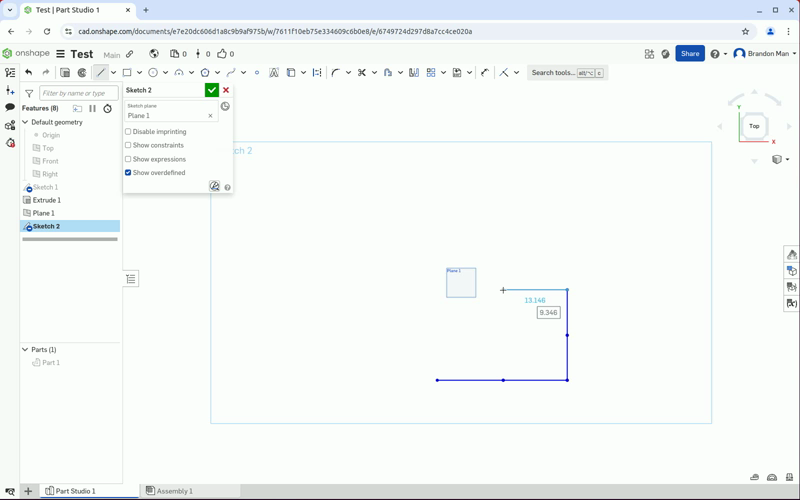
click(503, 289)
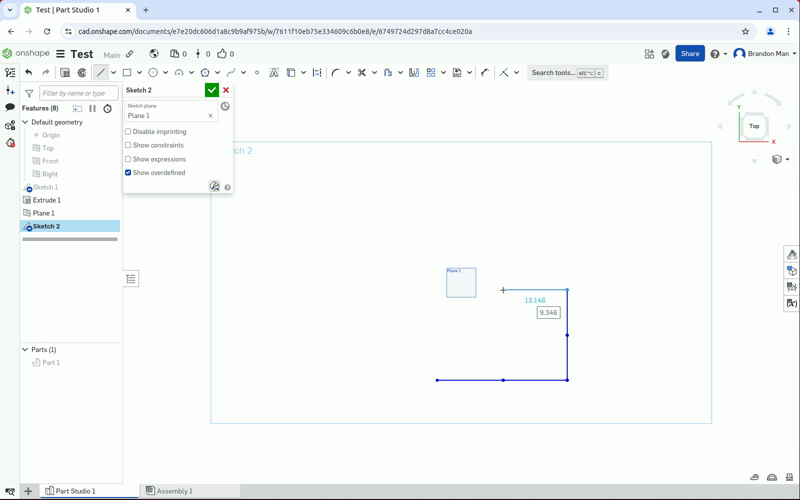
key_up(shift)
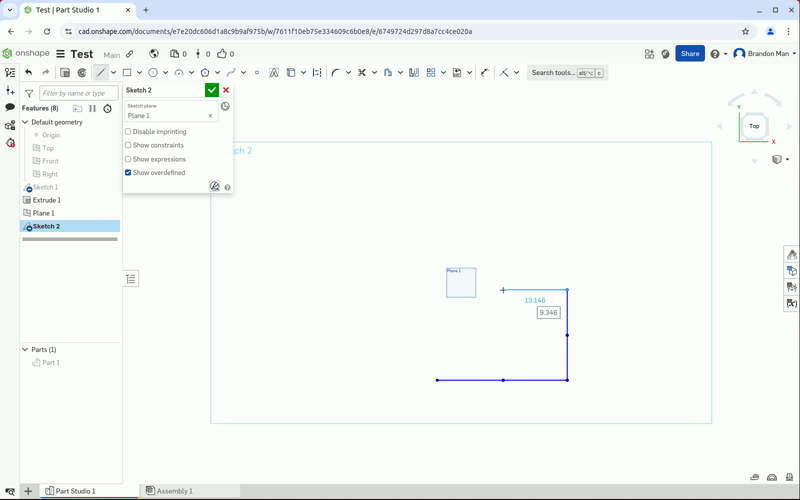
key_down(shift)
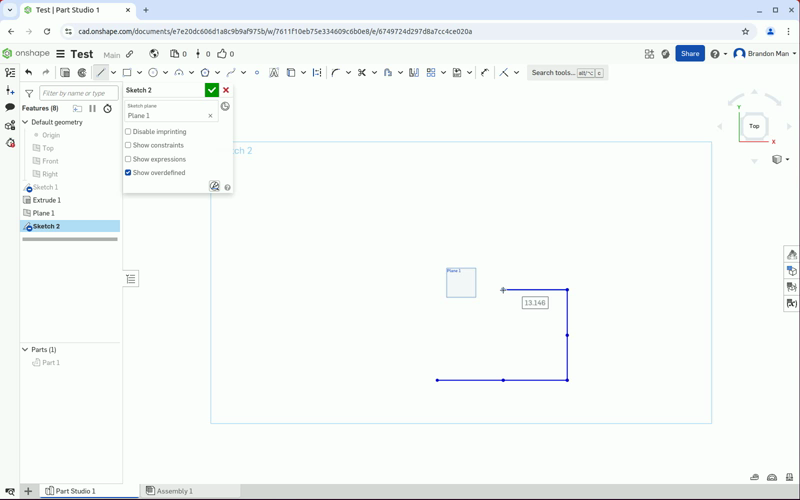
mouse_move(437, 289)
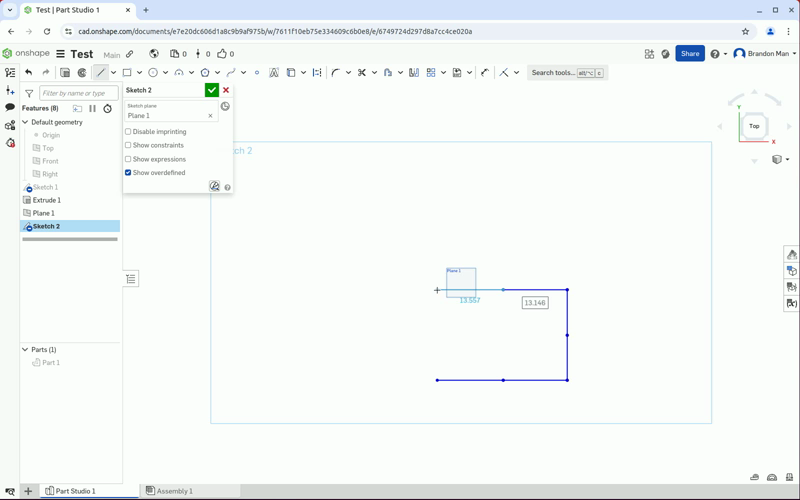
click(437, 289)
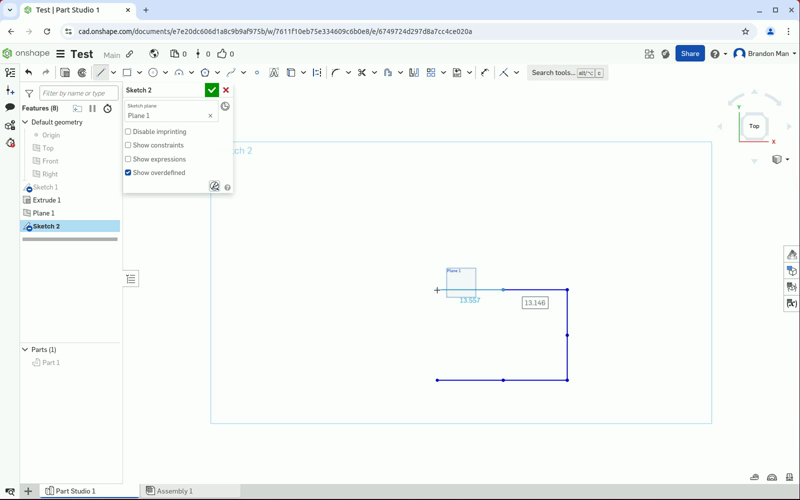
key_up(shift)
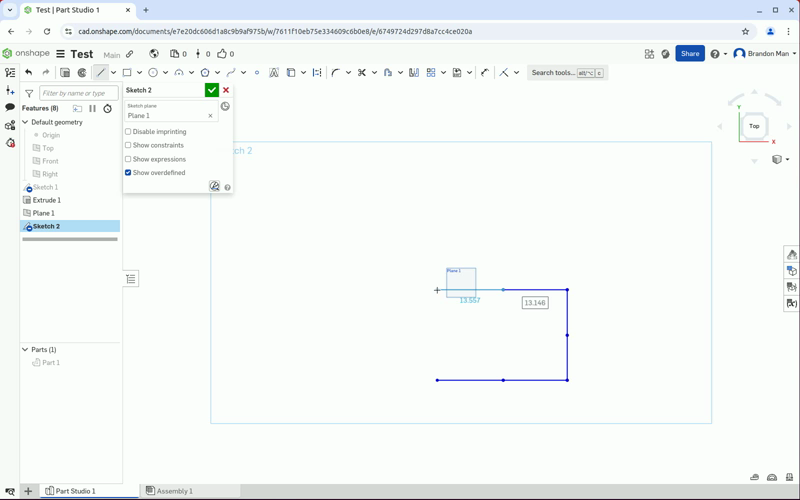
key_down(shift)
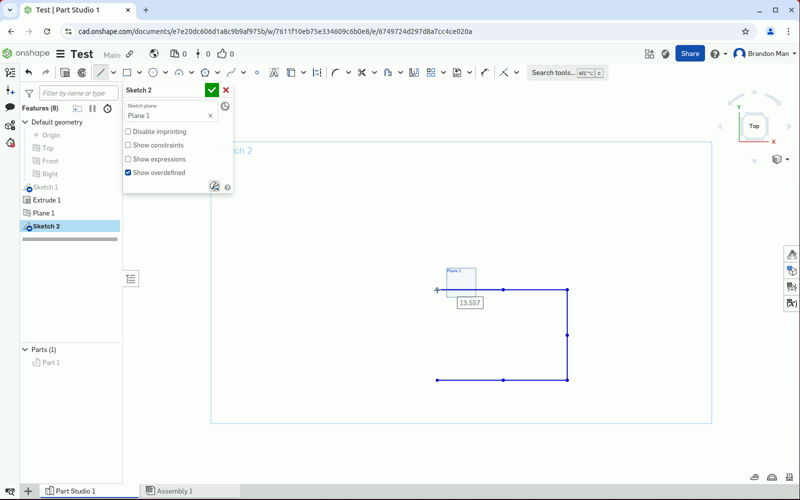
mouse_move(467, 289)
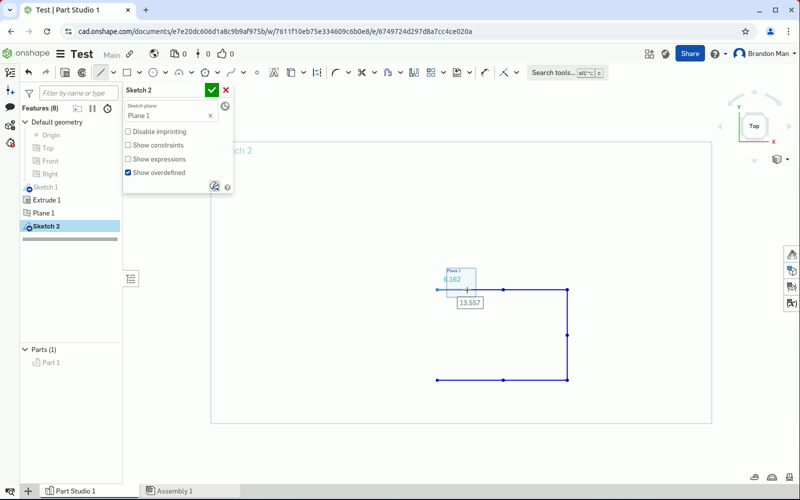
mouse_move(437, 335)
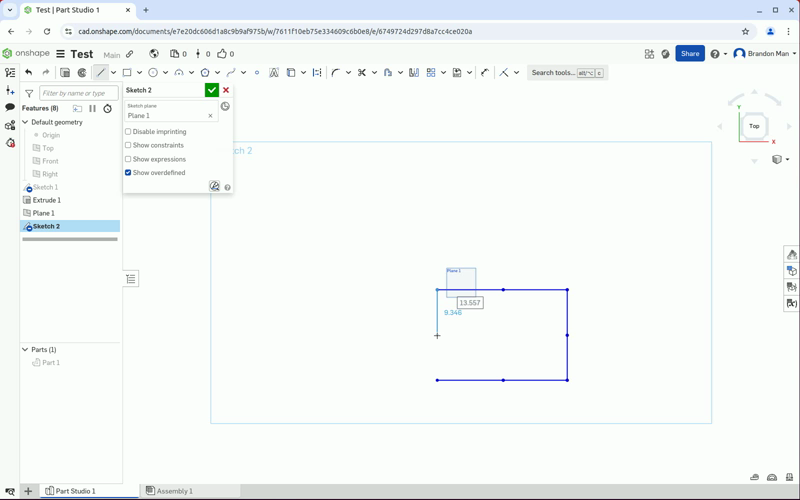
click(437, 335)
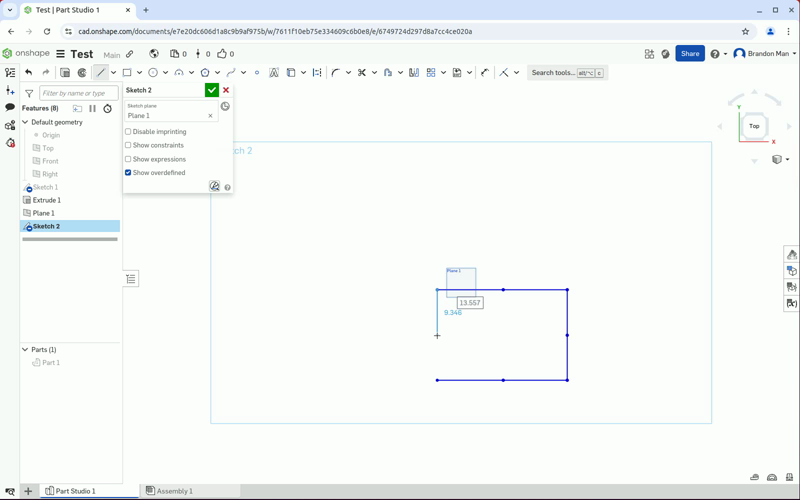
key_up(shift)
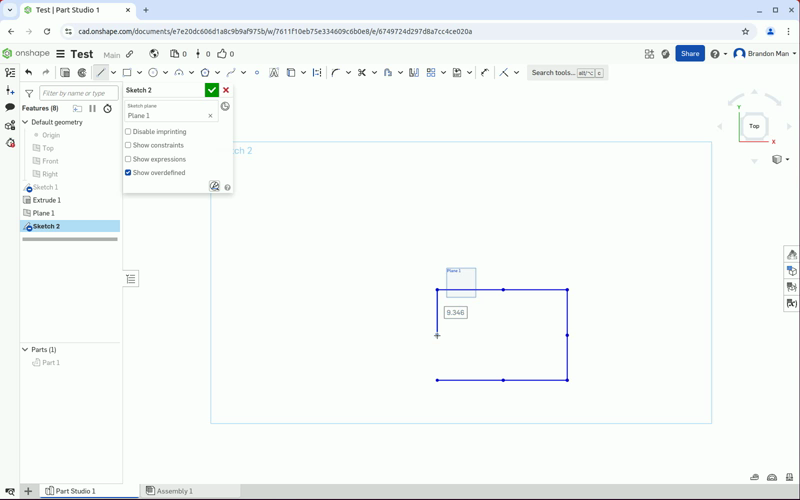
mouse_move(467, 335)
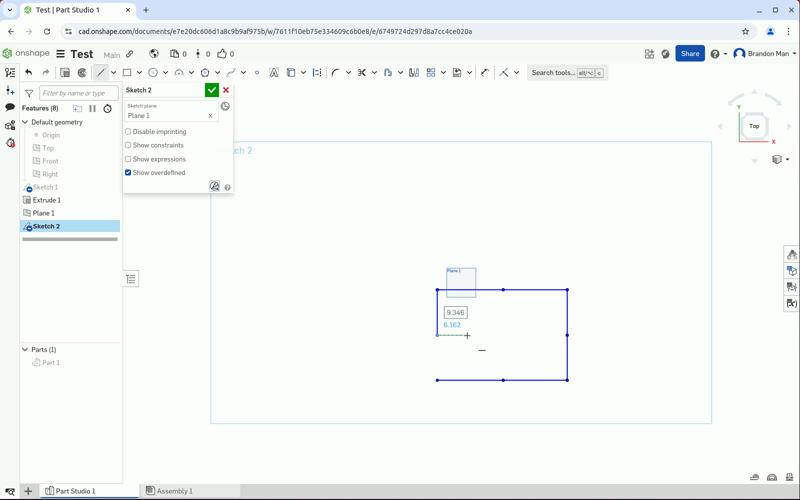
key_down(shift)
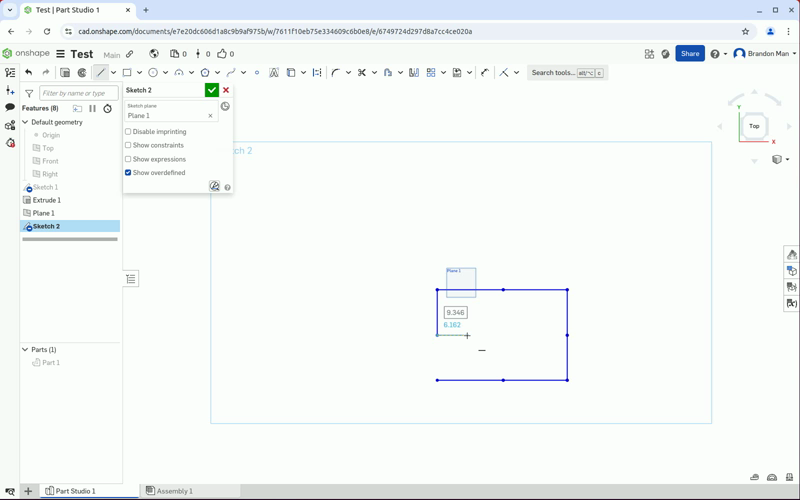
mouse_move(437, 380)
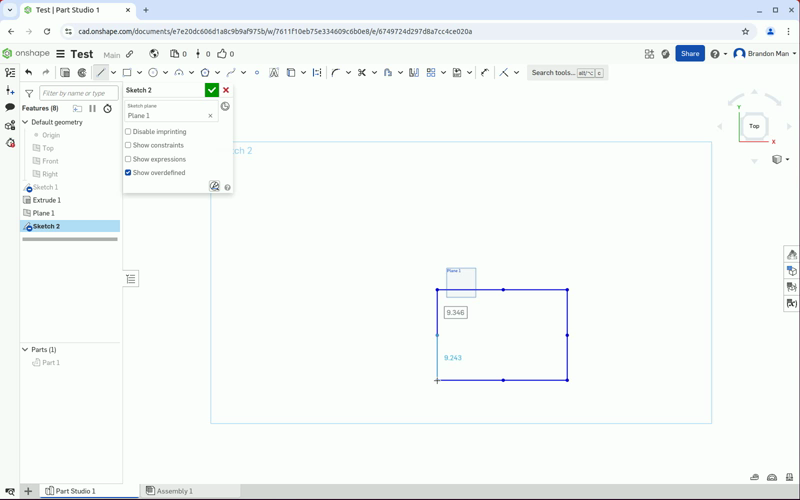
key_up(shift)
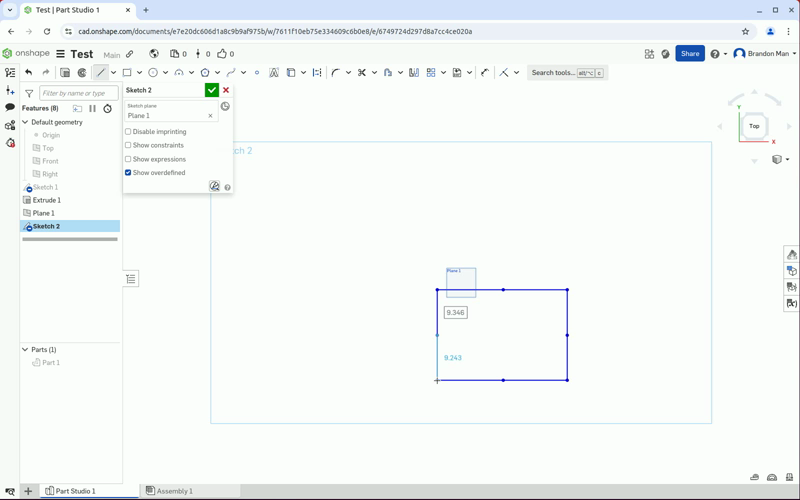
click(437, 380)
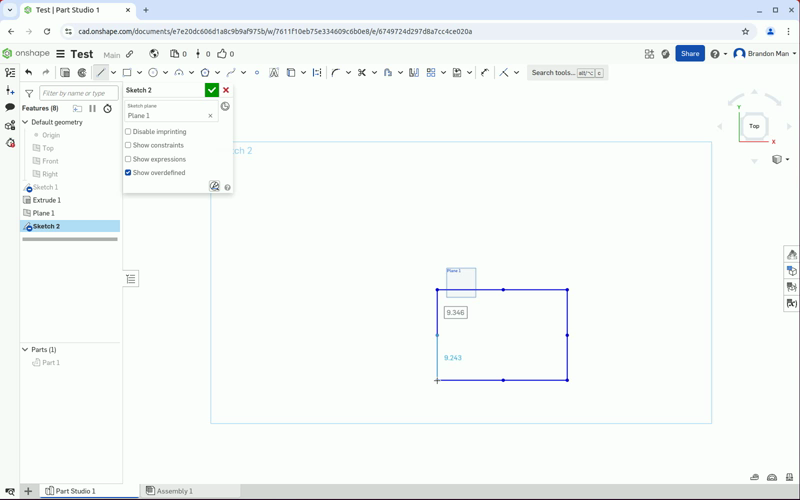
key(esc)
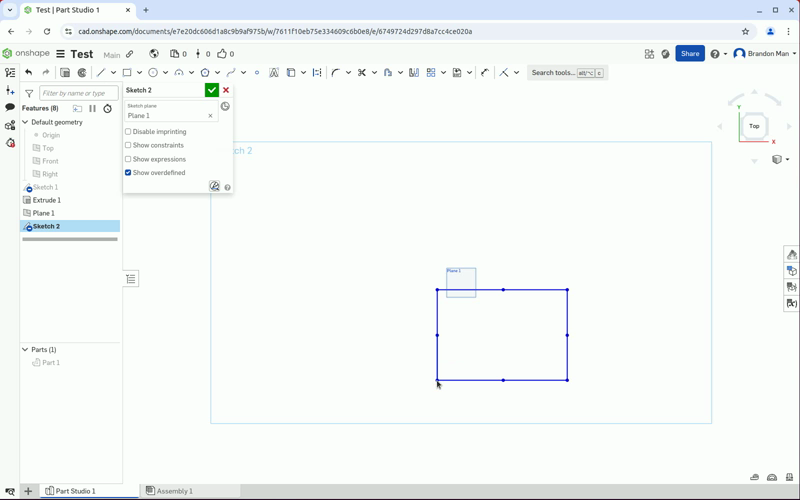
mouse_move(466, 361)
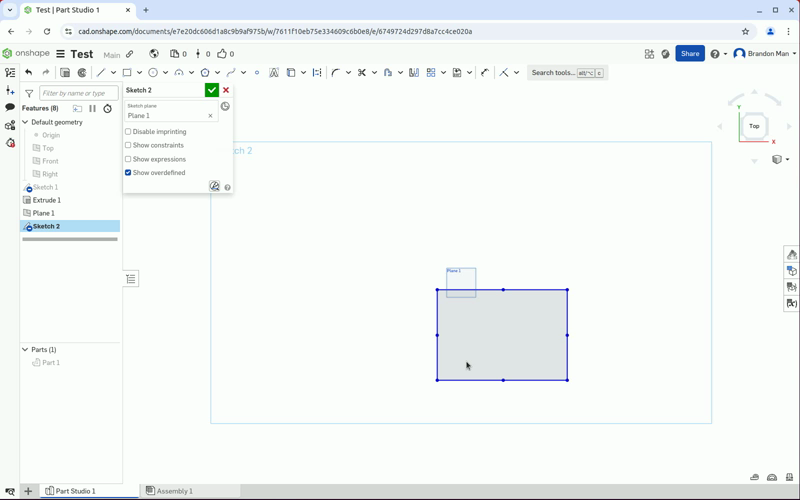
click(466, 361)
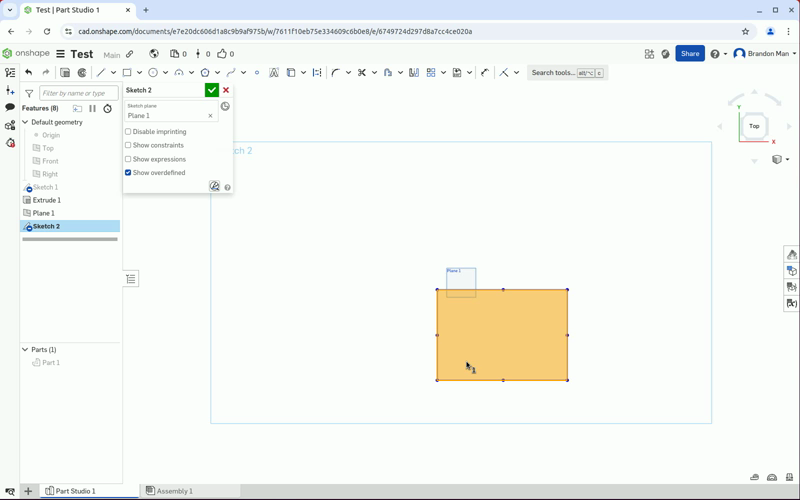
mouse_move(73, 352)
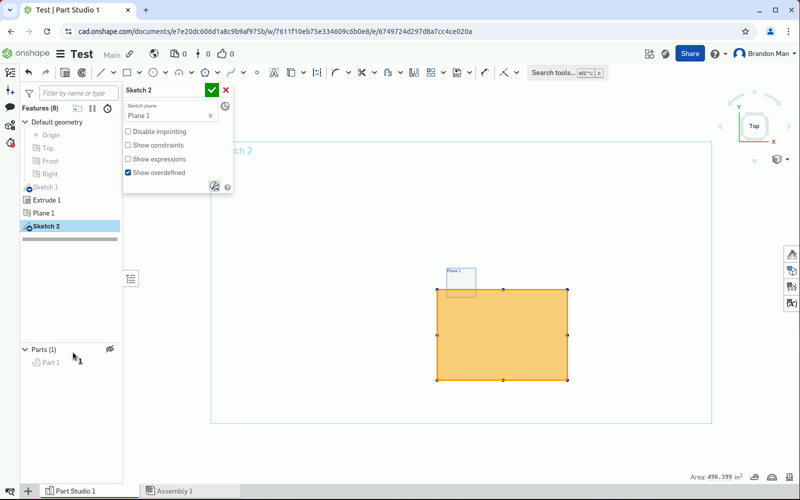
key(shift+y)
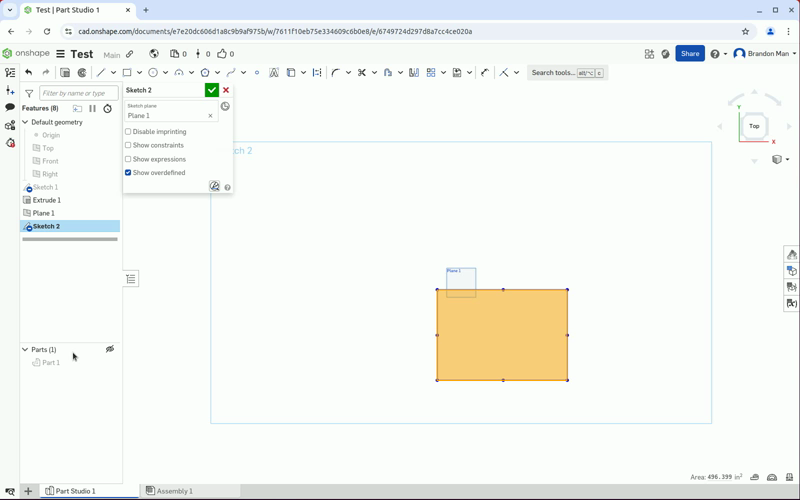
key(shift+e)
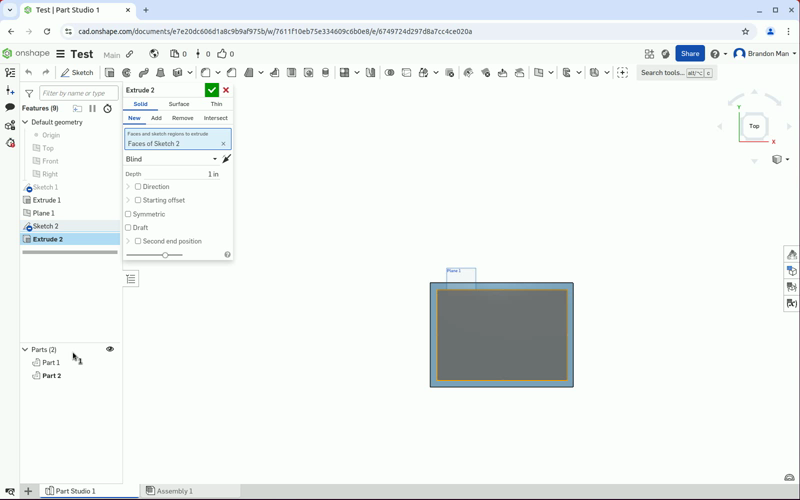
mouse_move(143, 106)
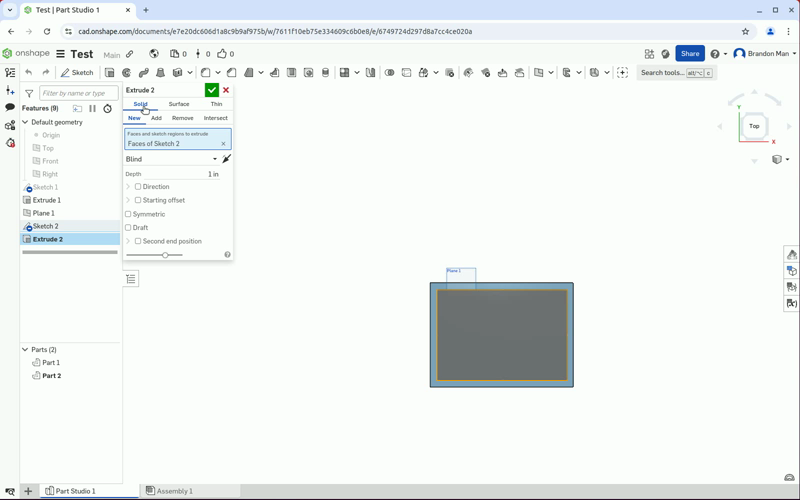
click(143, 106)
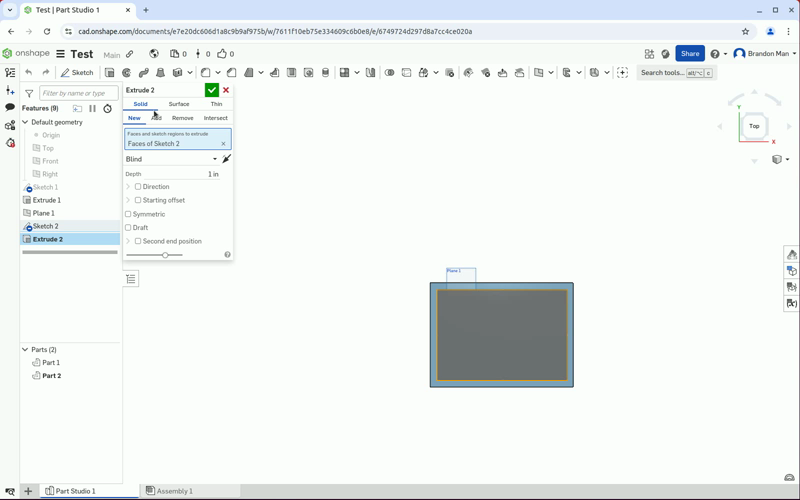
mouse_move(186, 120)
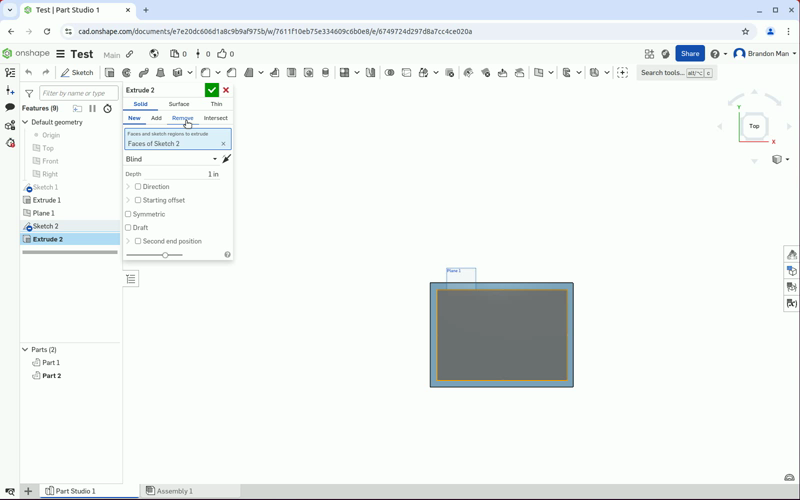
click(186, 120)
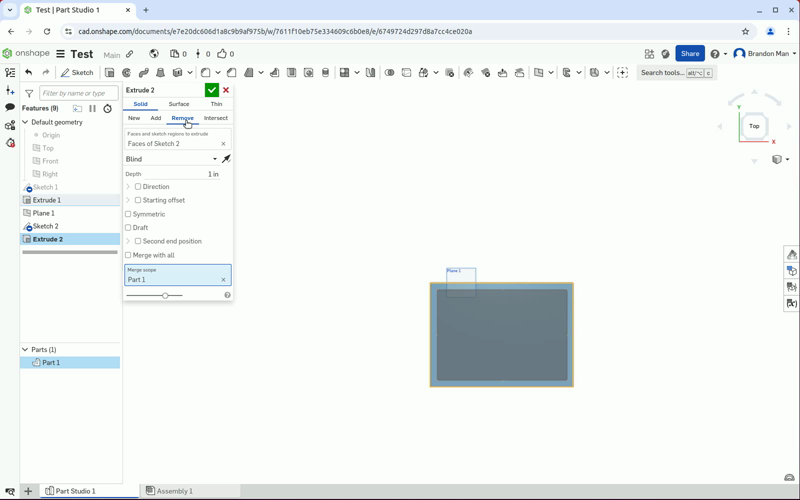
key(tab, 4)
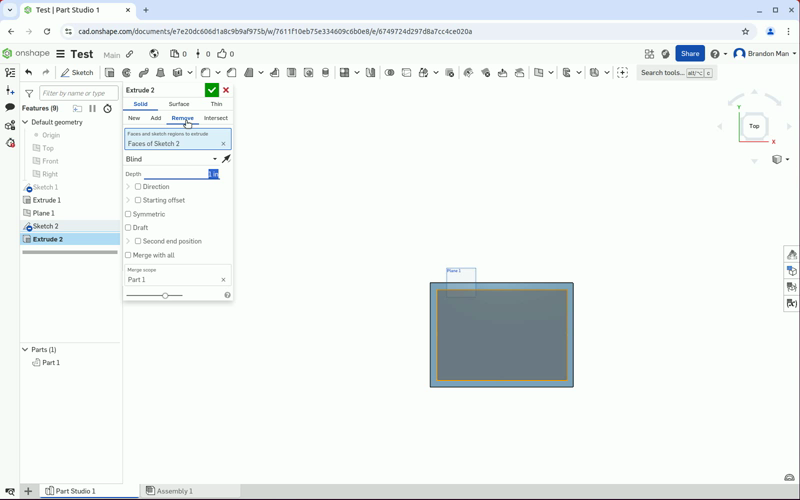
text(29.367)
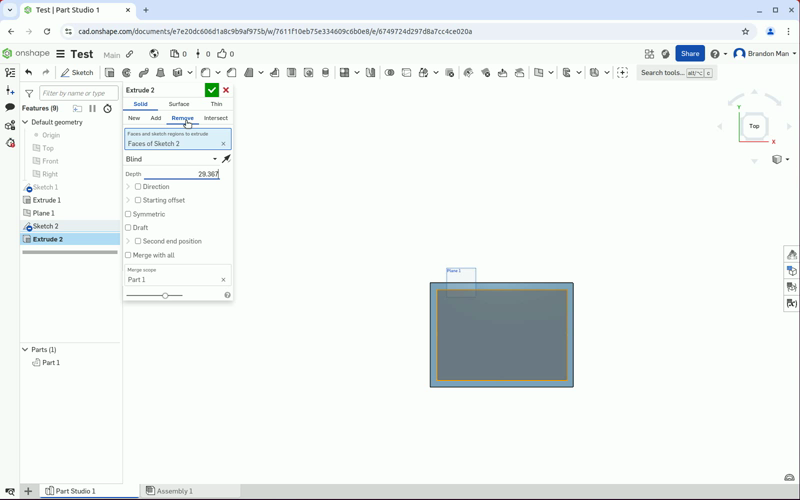
key(tab, 6)
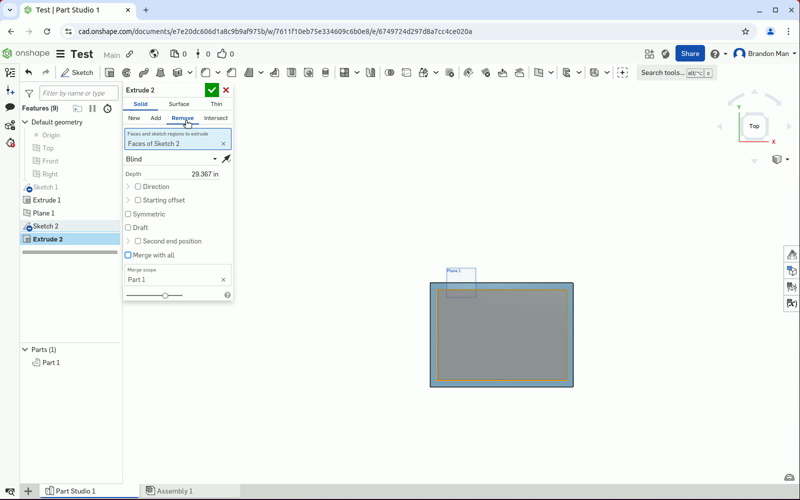
key(space)
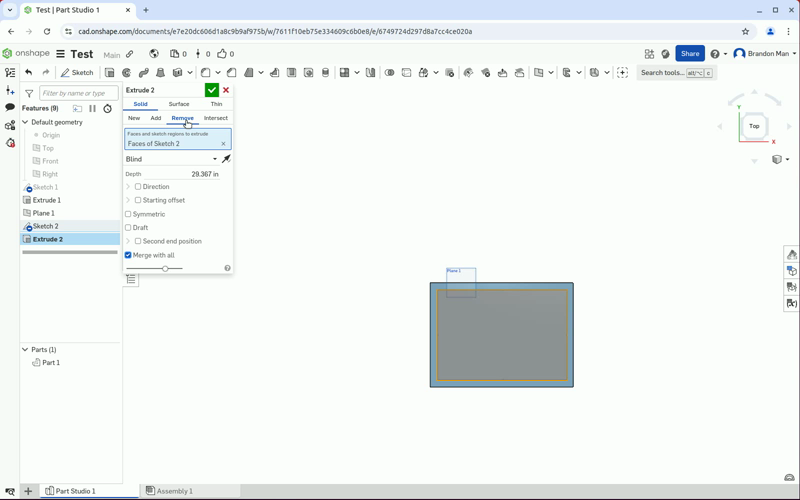
key(enter)
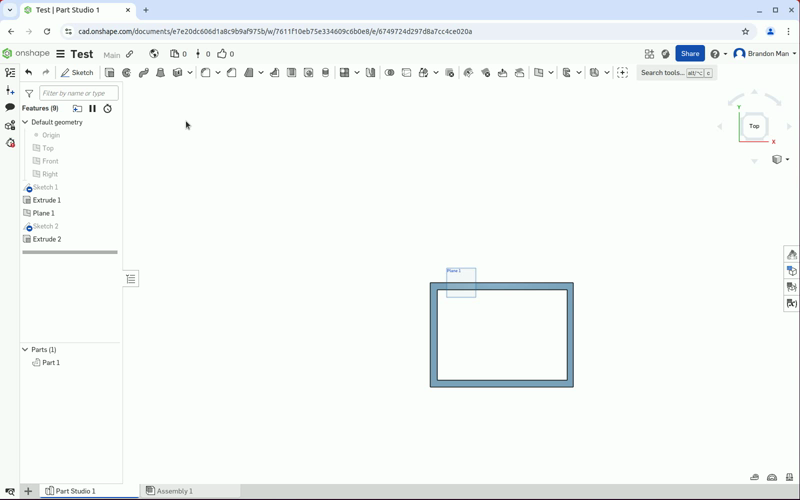
key(shift+h)
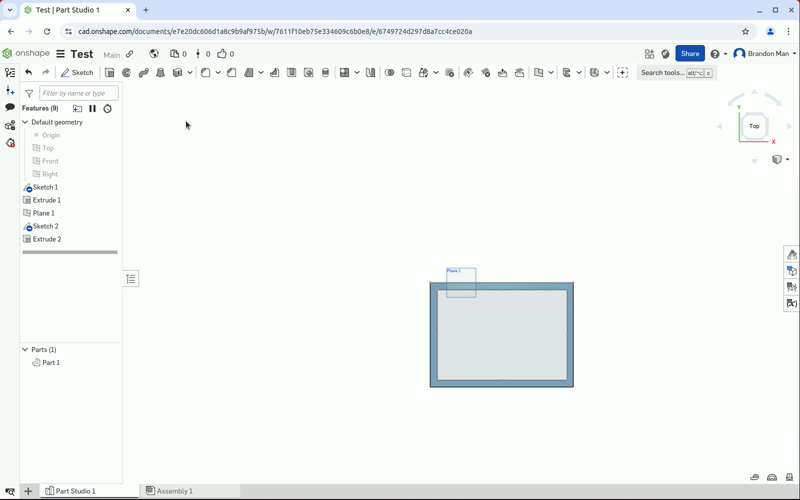
key(shift+h)
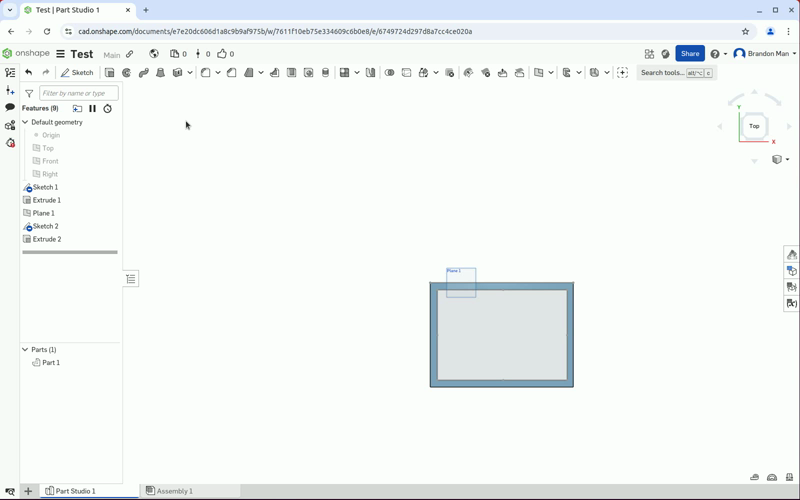
key(shift+7)
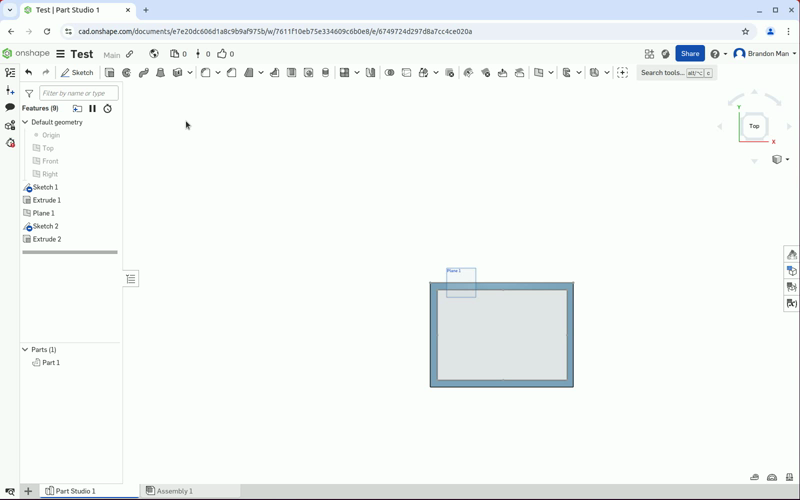
key(up, 3)
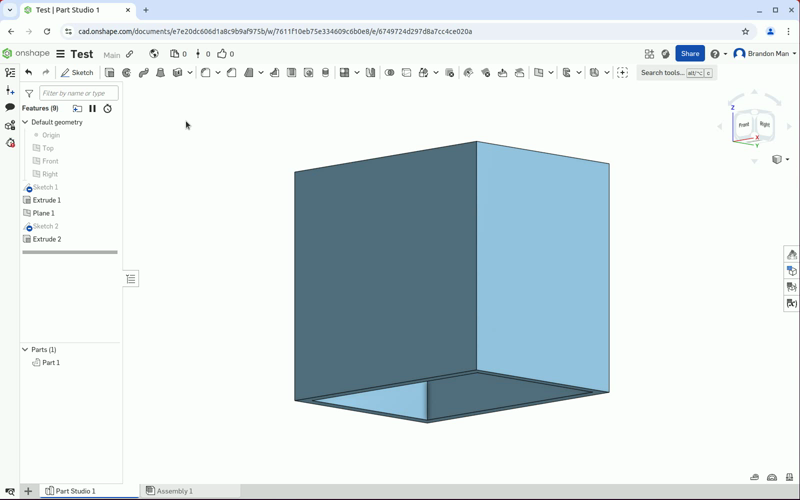
key(left, 3)
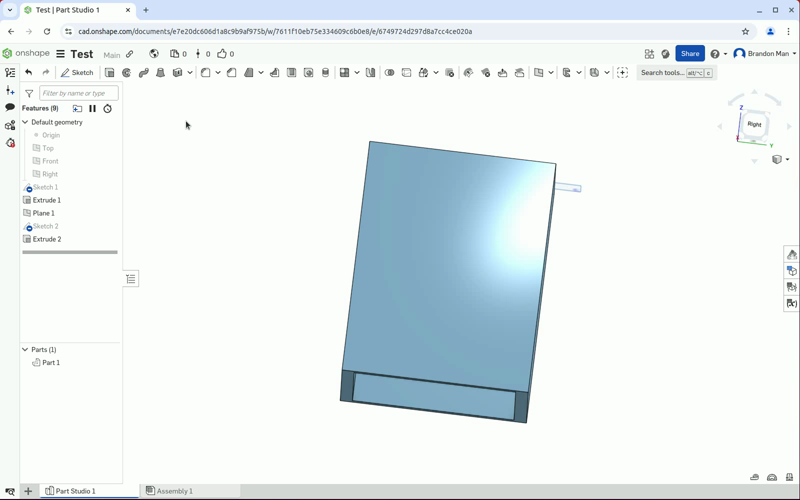
key(right, 3)
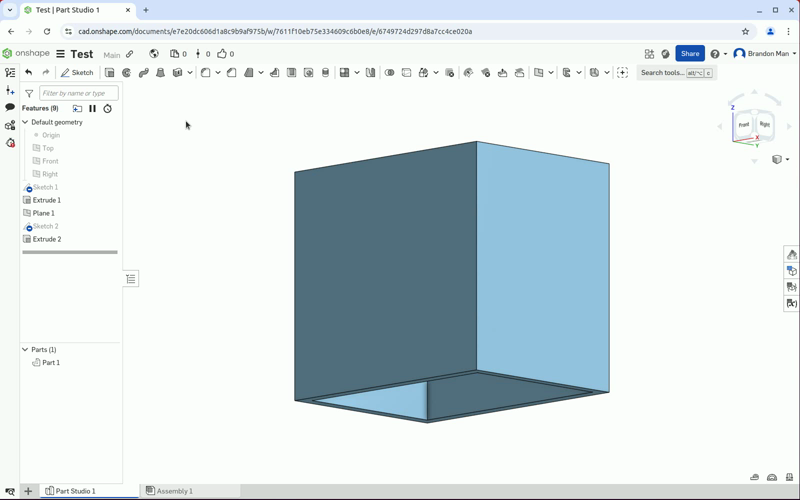
key(down, 3)
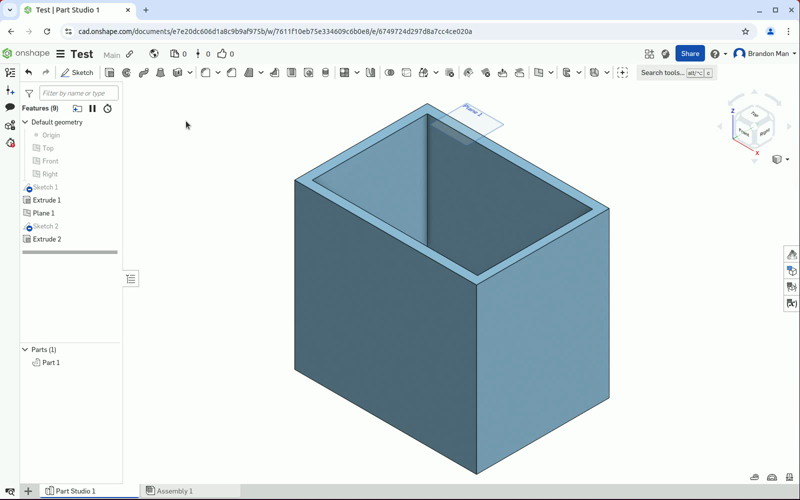
mouse_move(73, 189)
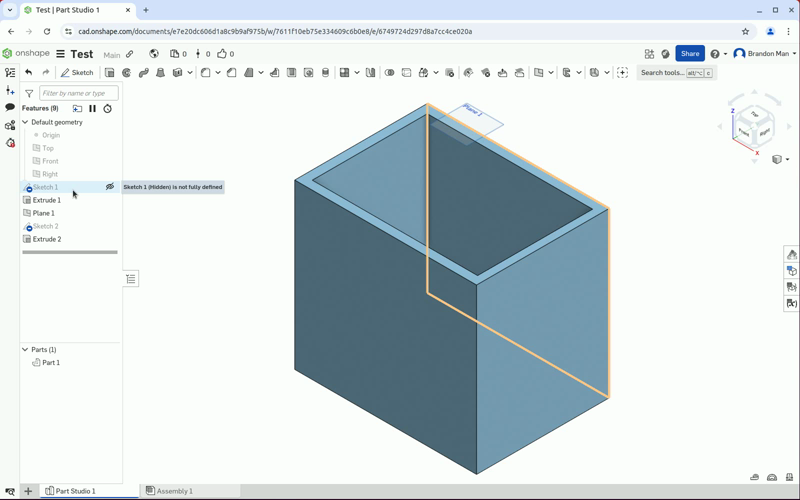
click(73, 189)